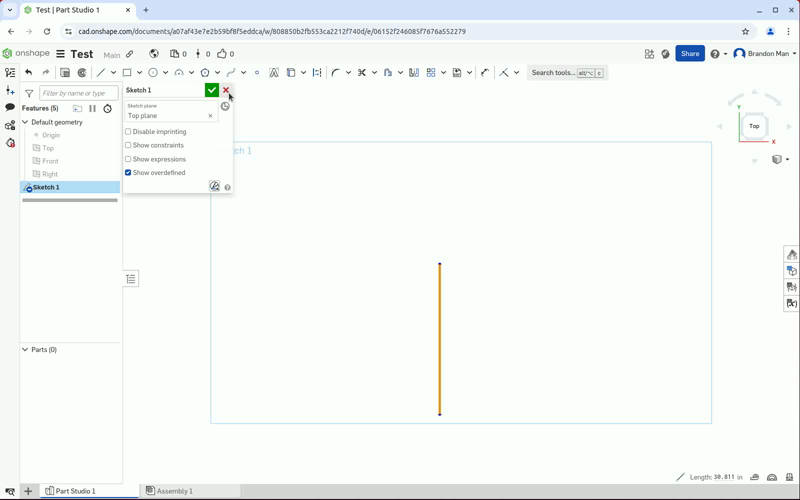
key(shift+h)
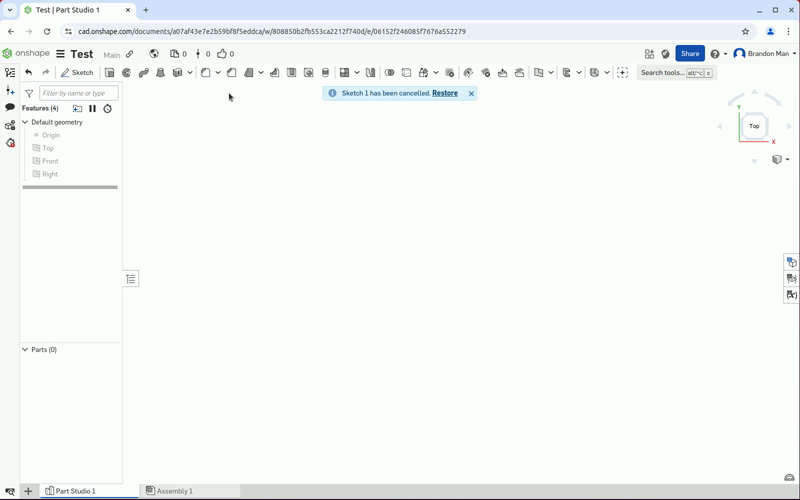
mouse_move(73, 352)
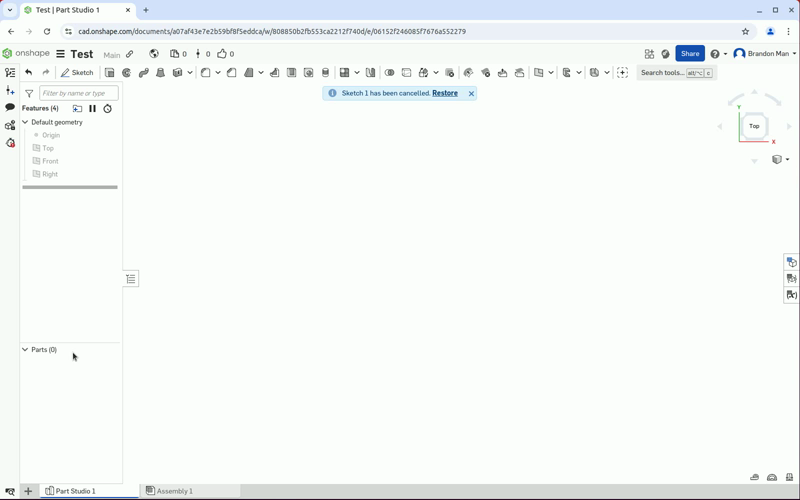
key(y)
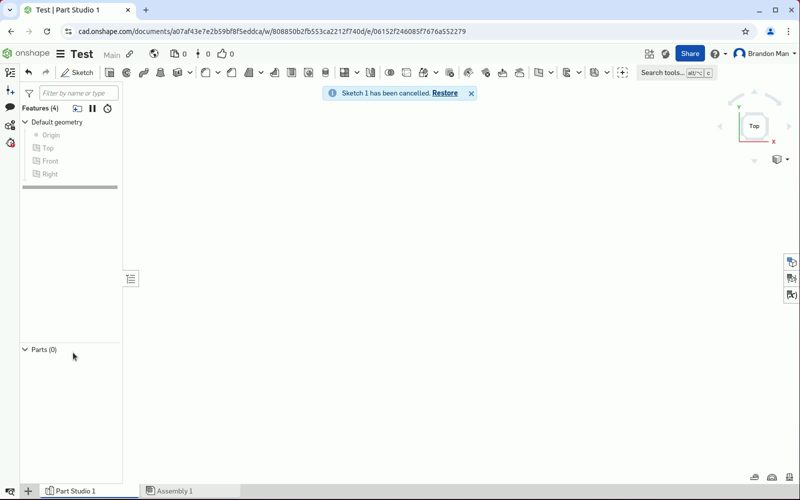
key(shift+p)
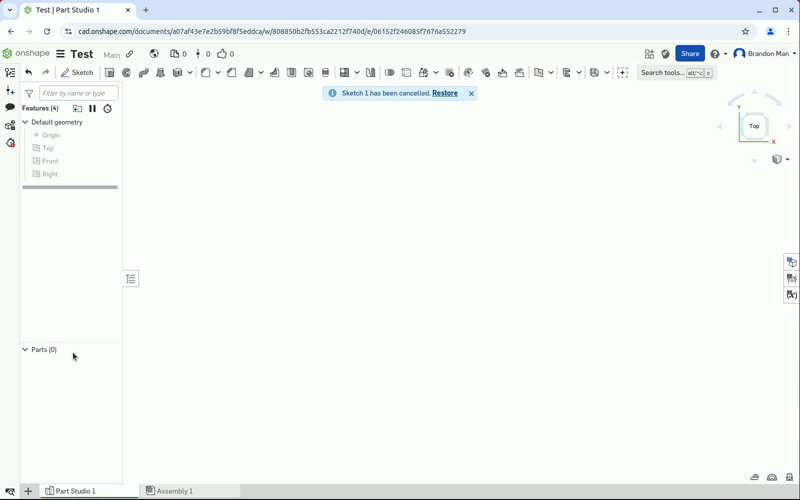
key(space)
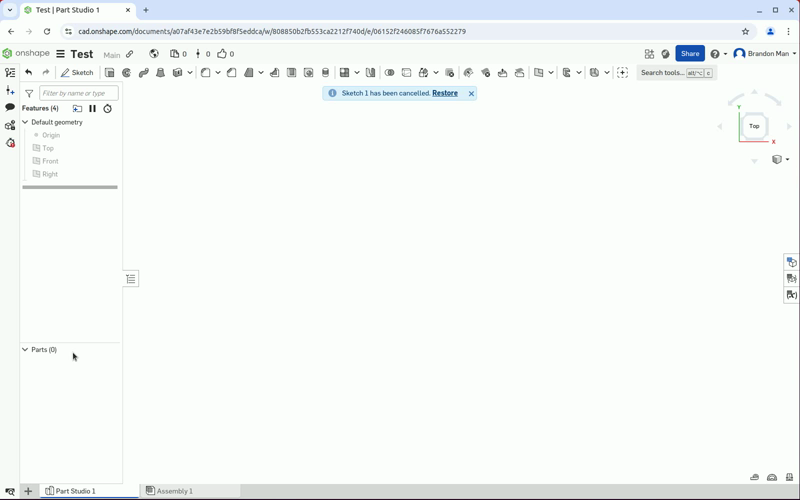
key_down(shift)
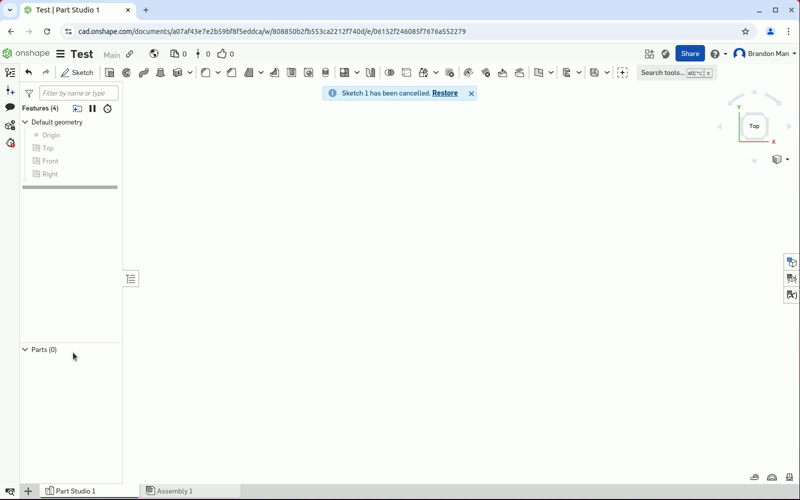
key(up)
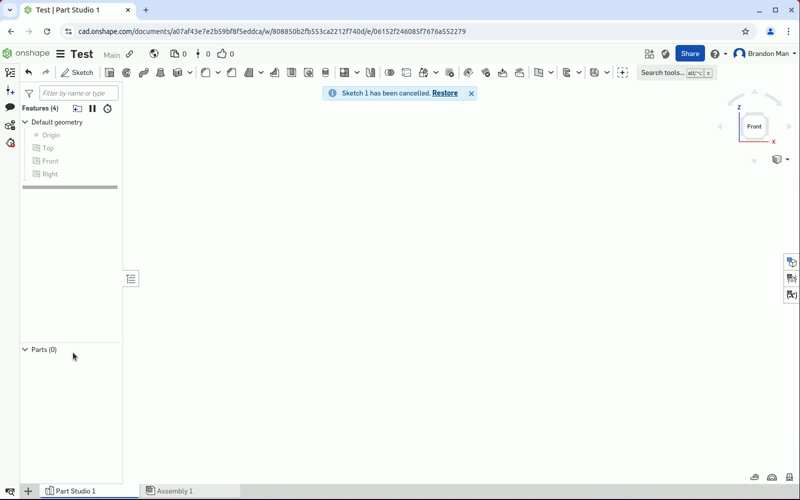
key_up(shift)
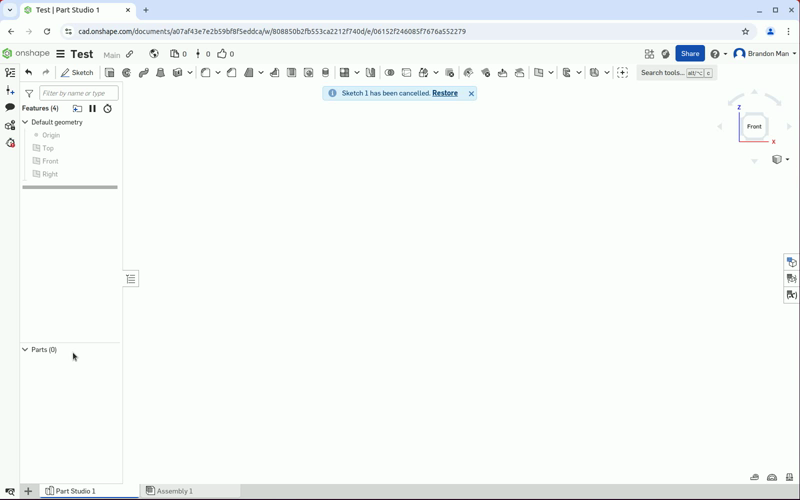
mouse_move(73, 352)
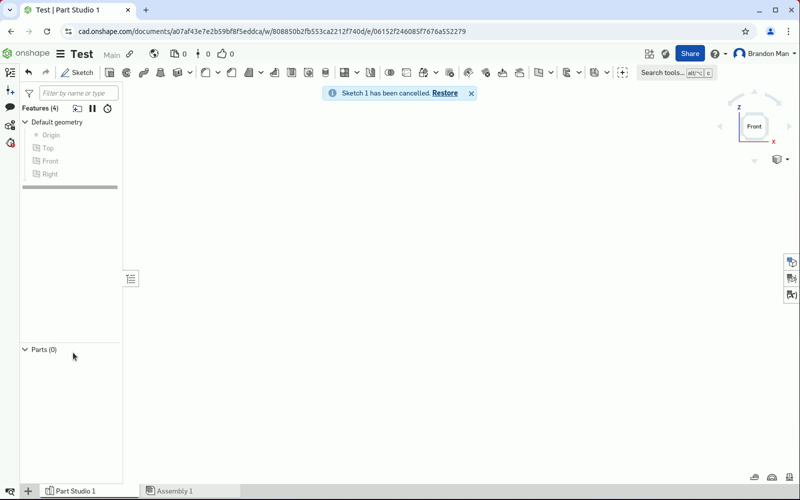
key(shift+y)
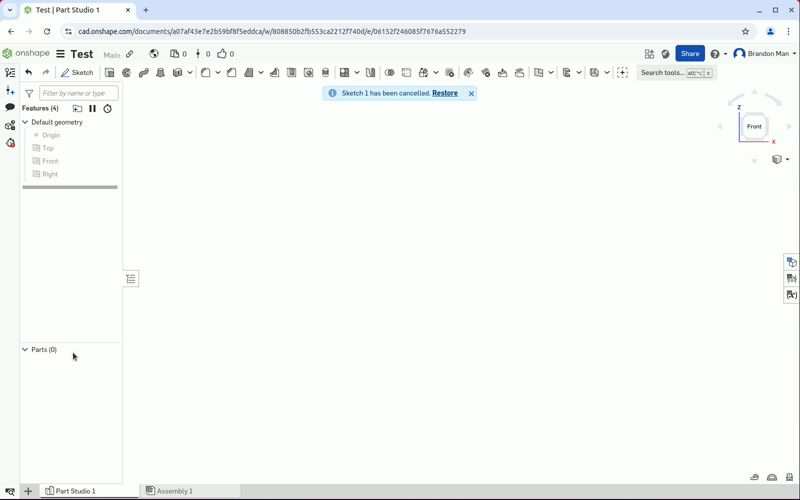
key(shift+s)
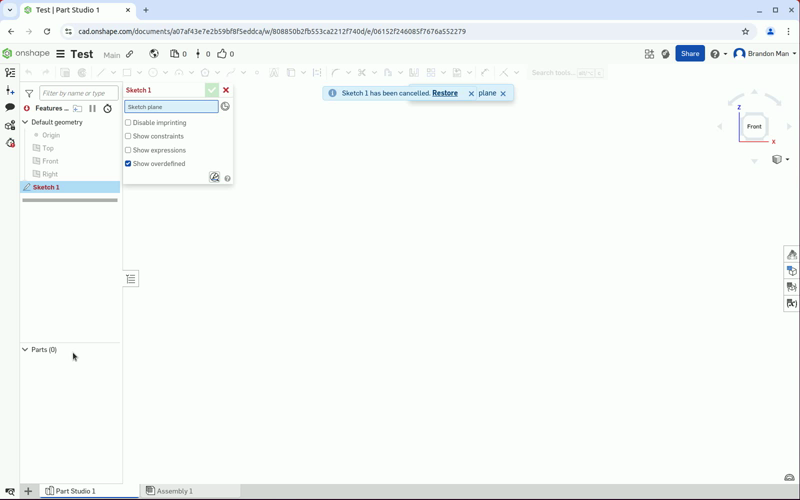
mouse_move(73, 163)
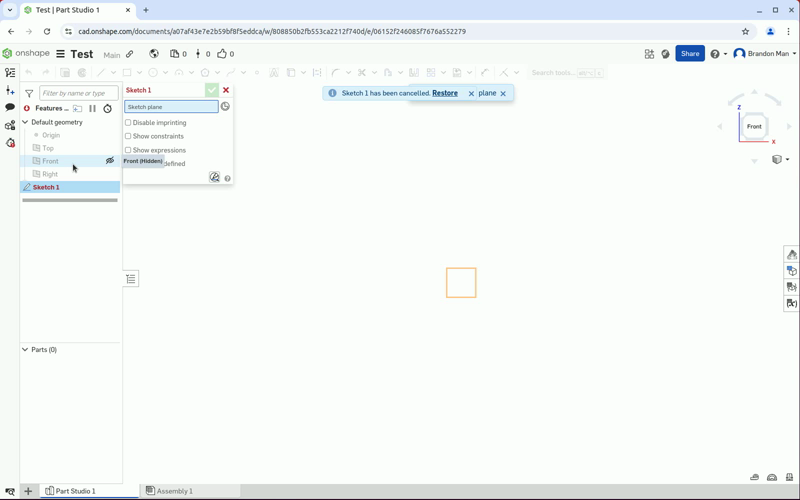
click(73, 163)
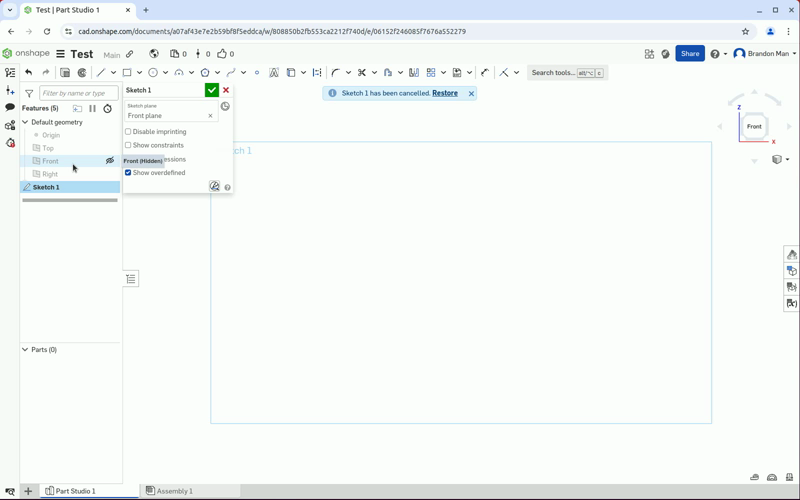
mouse_move(73, 352)
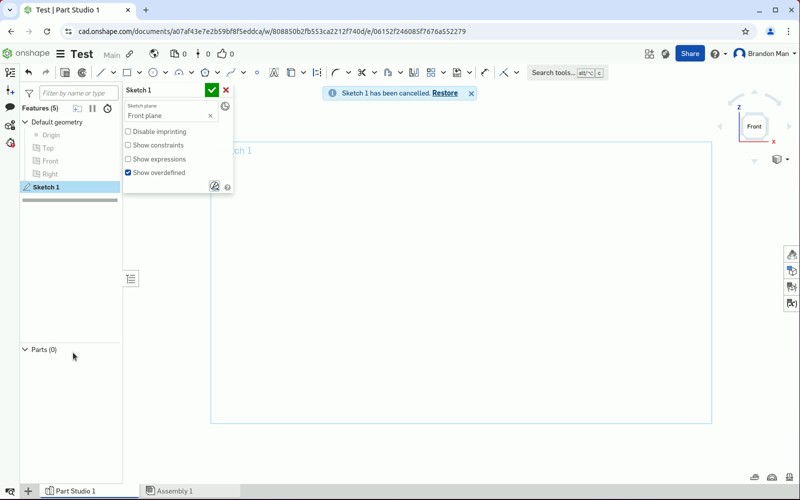
key(y)
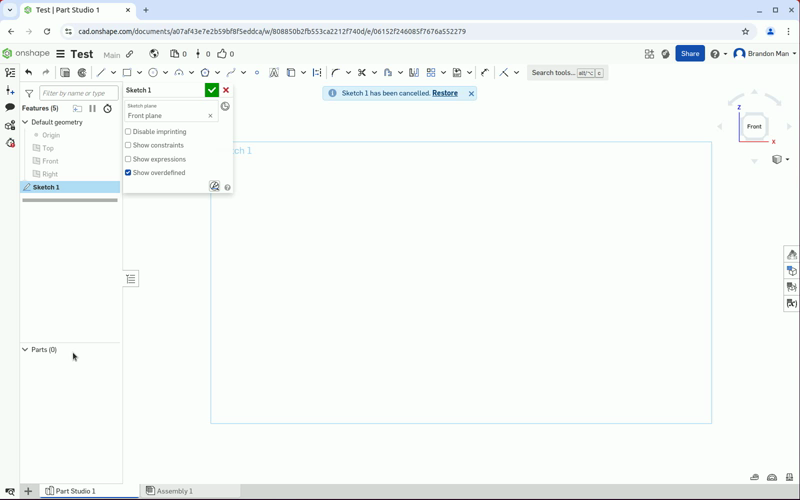
key(l)
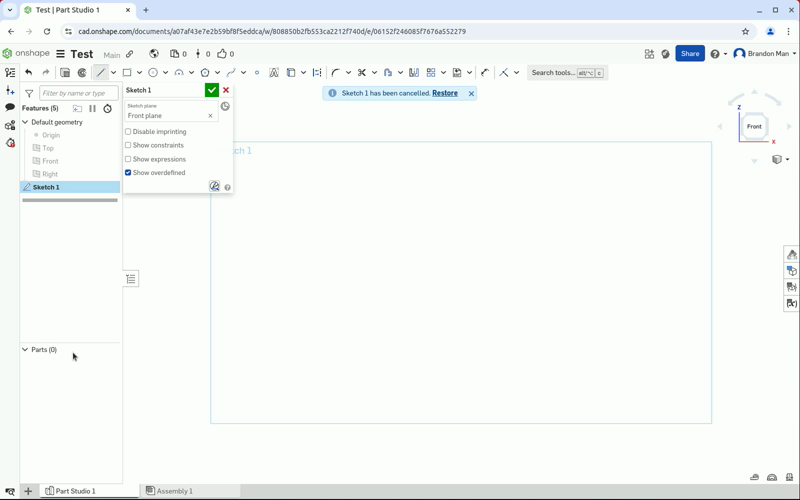
key_down(shift)
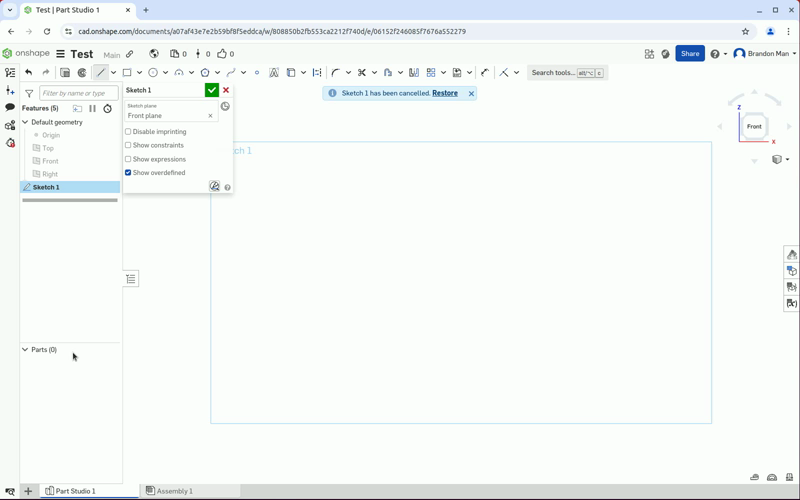
mouse_move(348, 282)
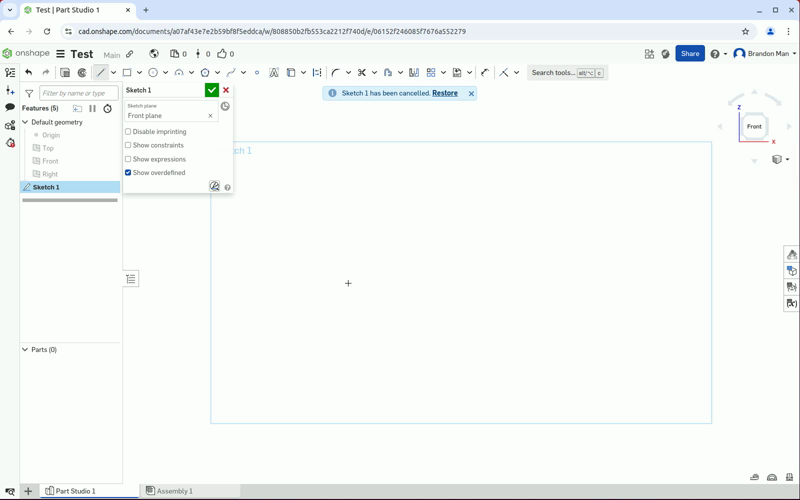
click(348, 282)
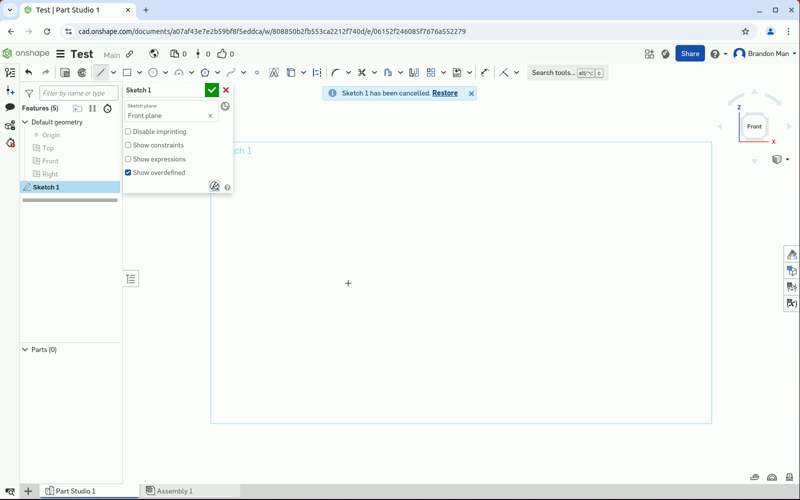
key_up(shift)
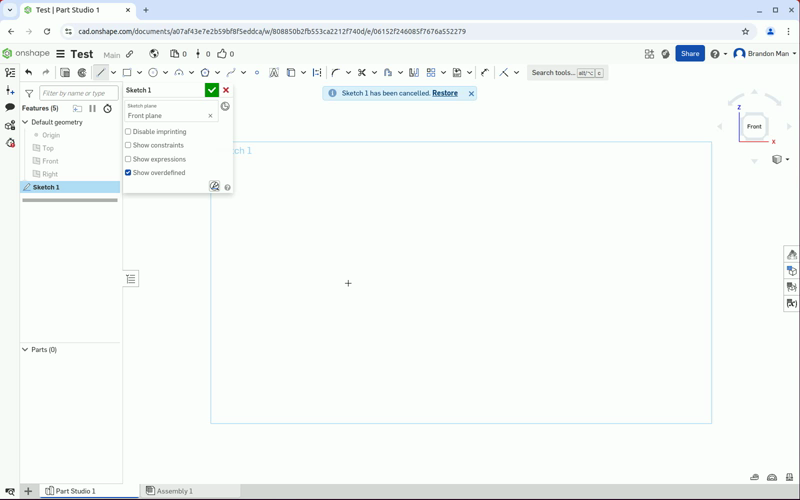
key_down(shift)
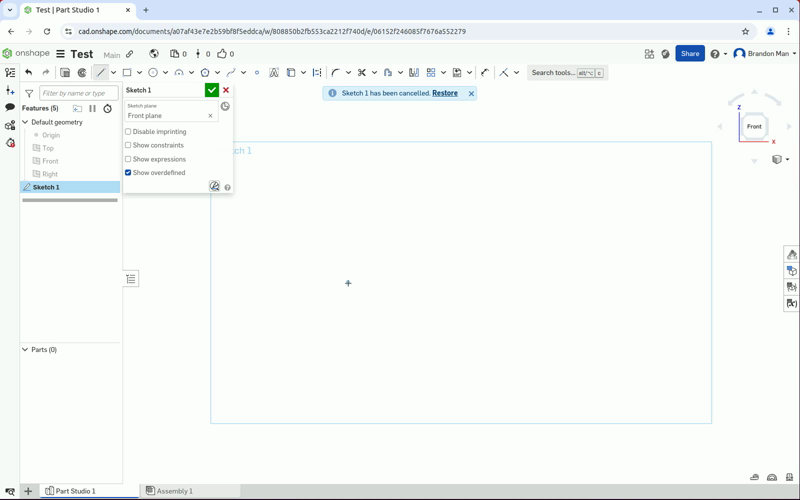
mouse_move(460, 282)
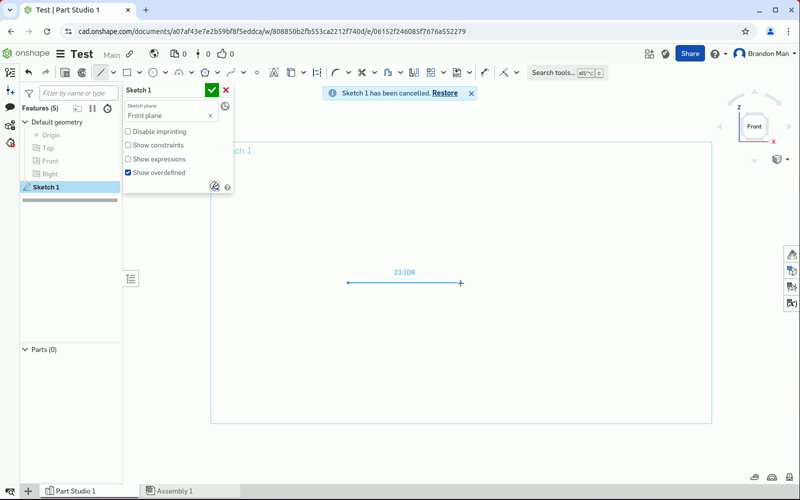
click(460, 282)
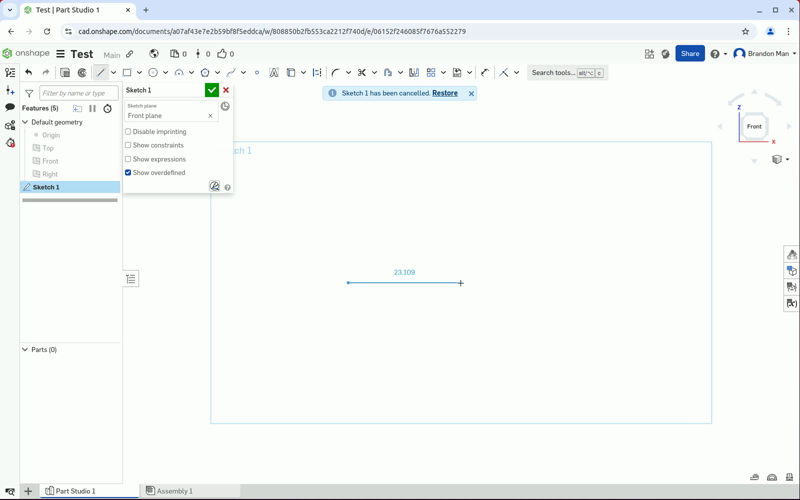
key_up(shift)
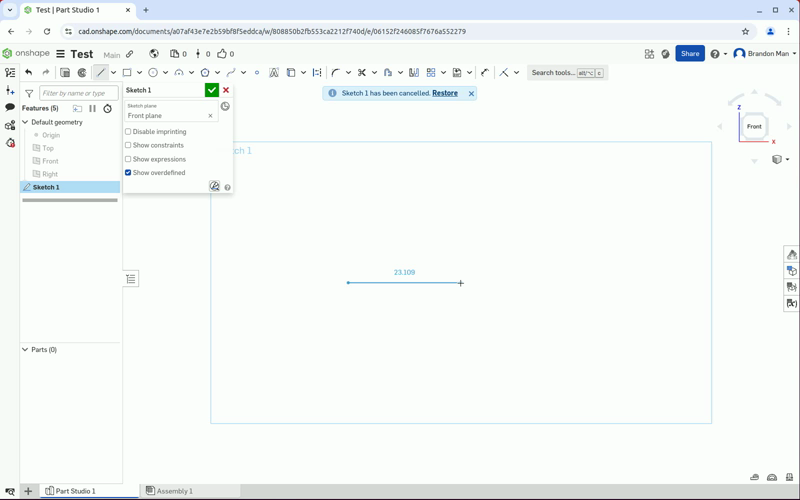
key_down(shift)
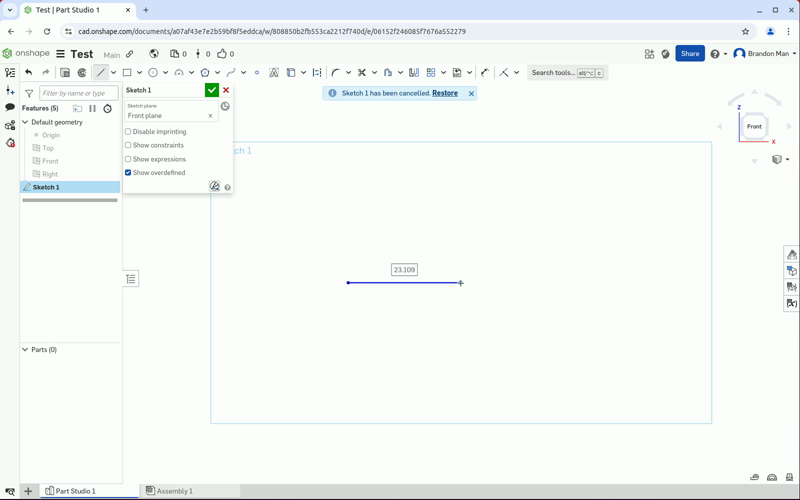
mouse_move(460, 170)
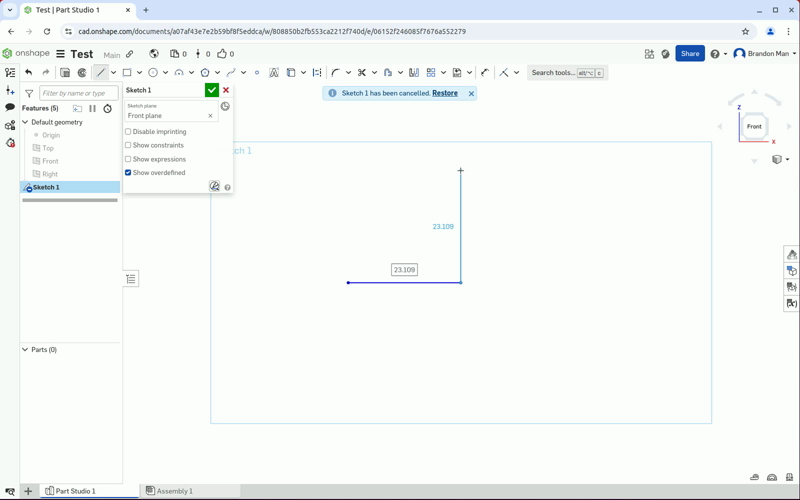
click(460, 170)
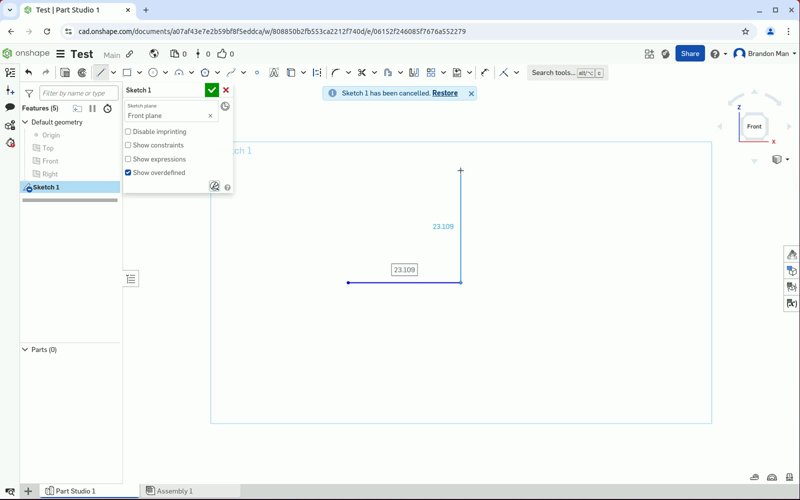
key_up(shift)
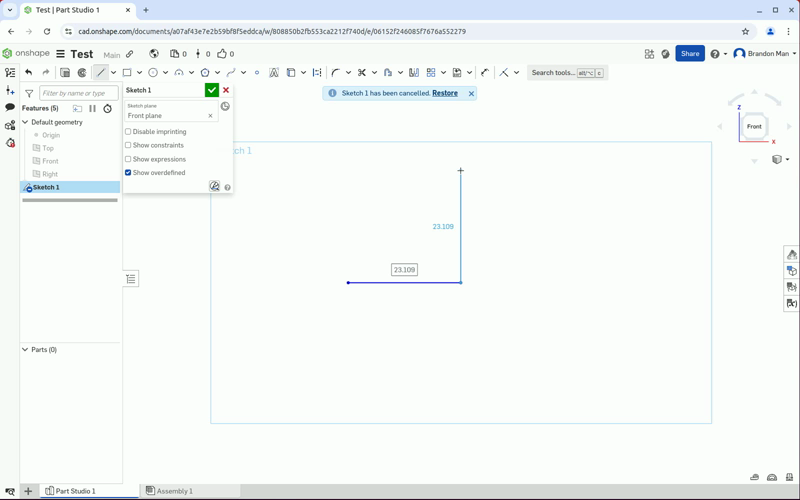
key_down(shift)
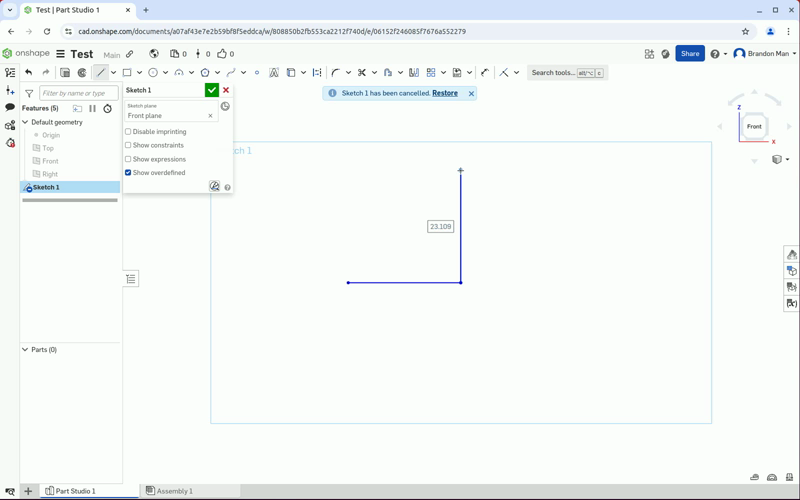
mouse_move(348, 170)
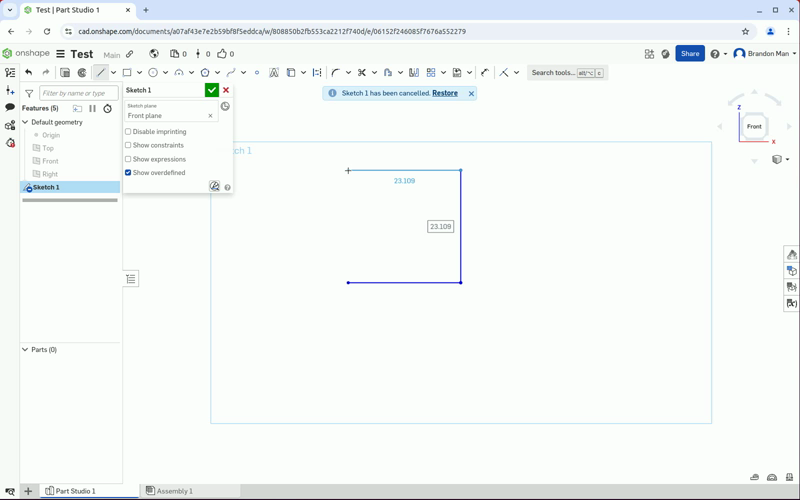
click(348, 170)
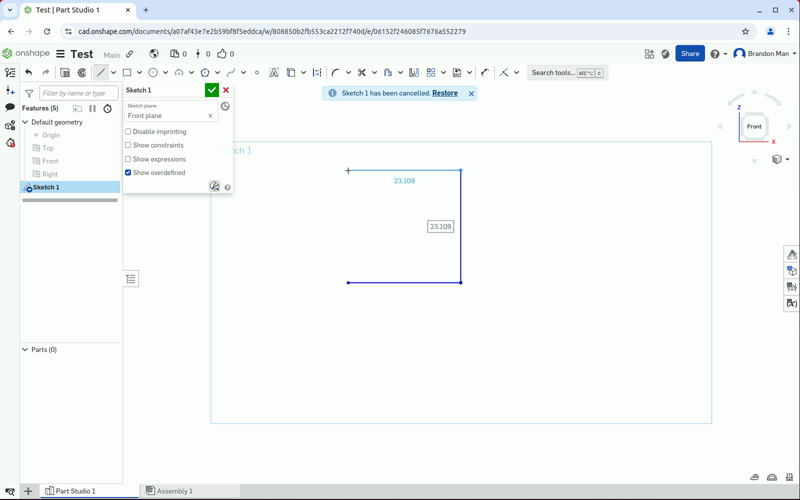
key_up(shift)
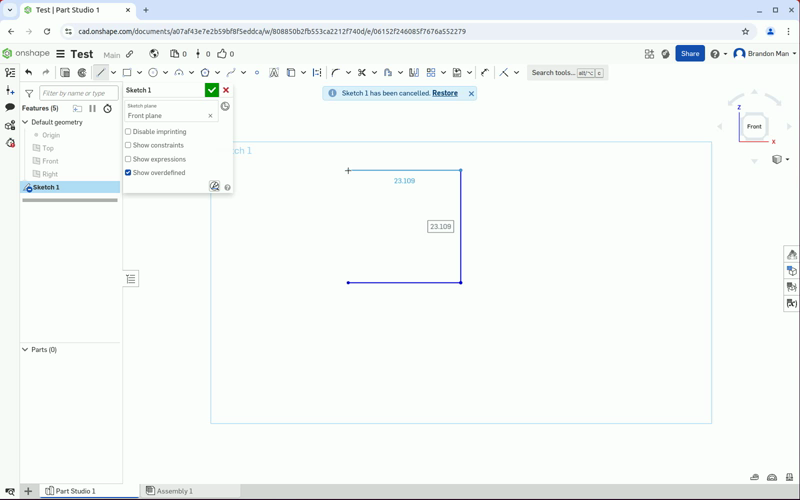
key_down(shift)
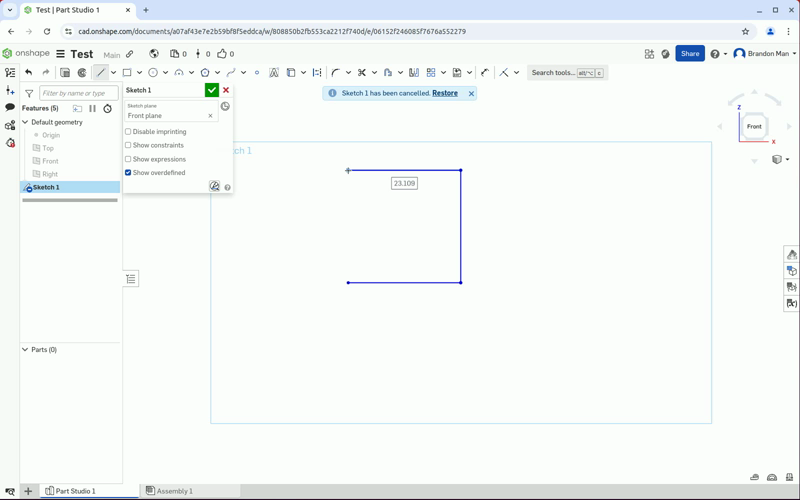
mouse_move(348, 282)
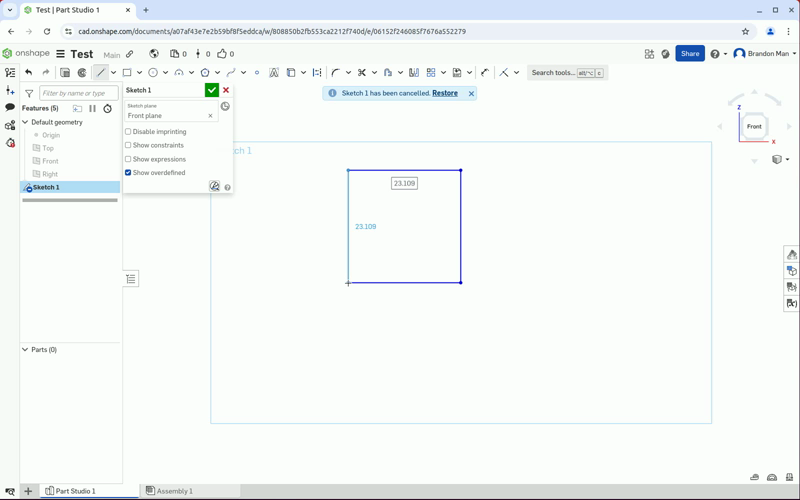
key_up(shift)
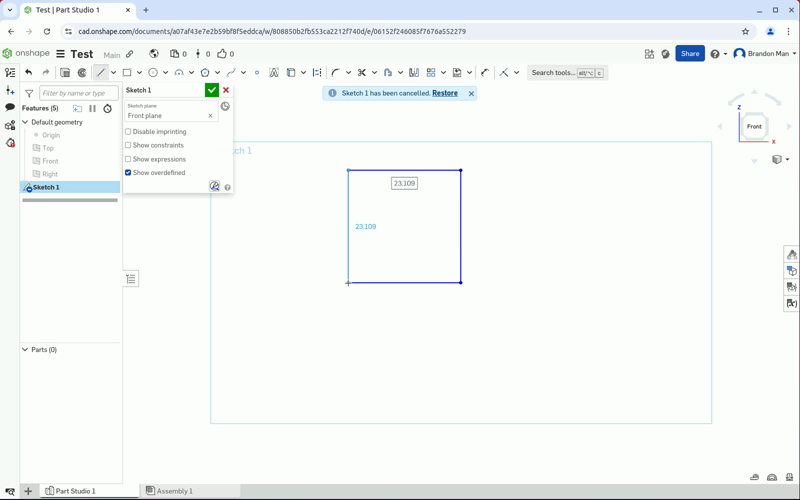
click(348, 282)
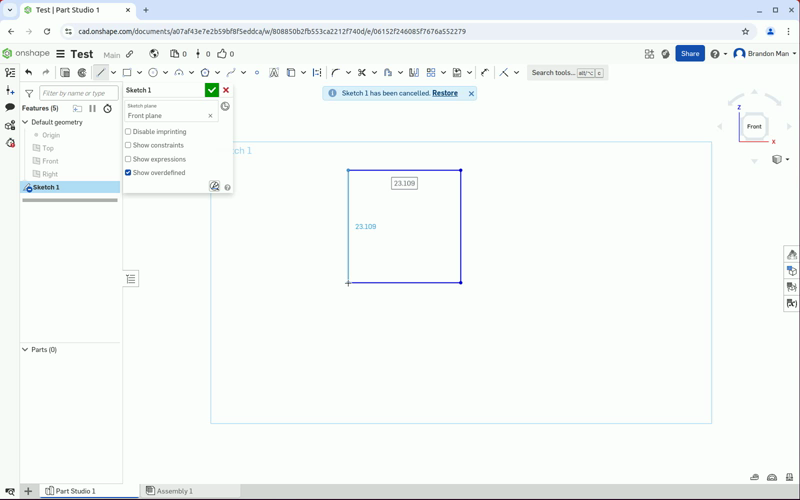
key(esc)
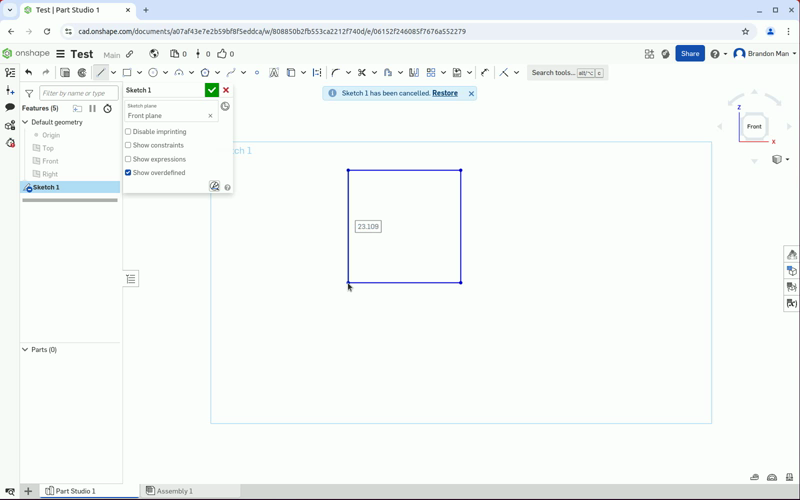
mouse_move(364, 194)
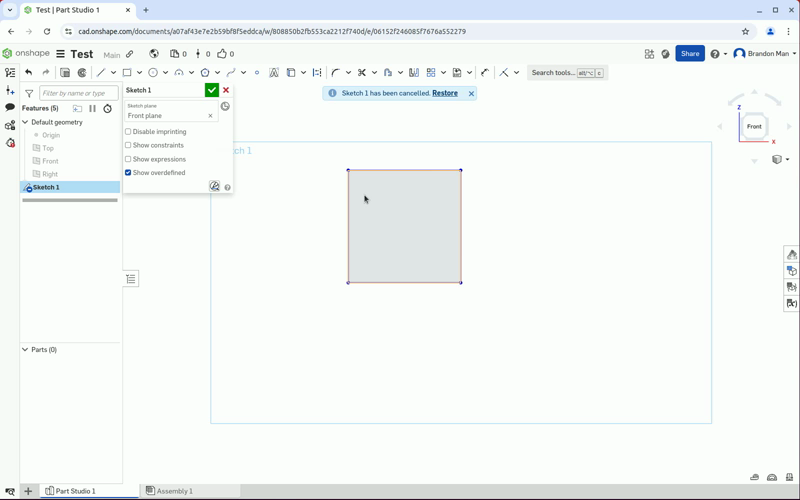
click(364, 194)
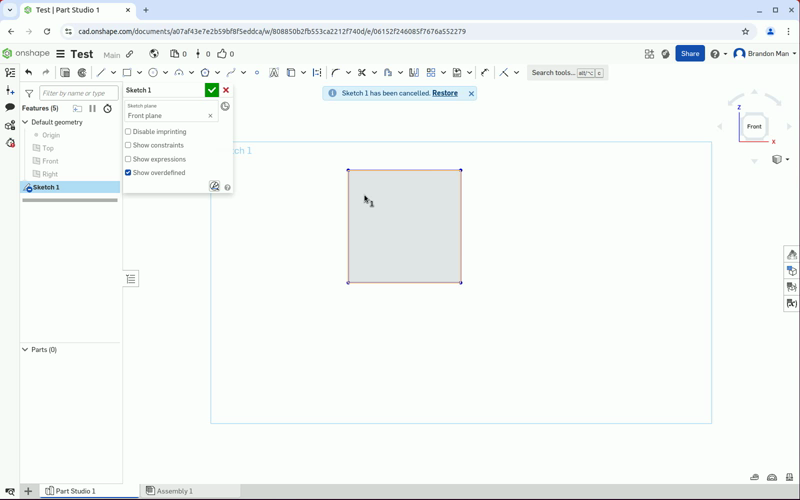
mouse_move(73, 352)
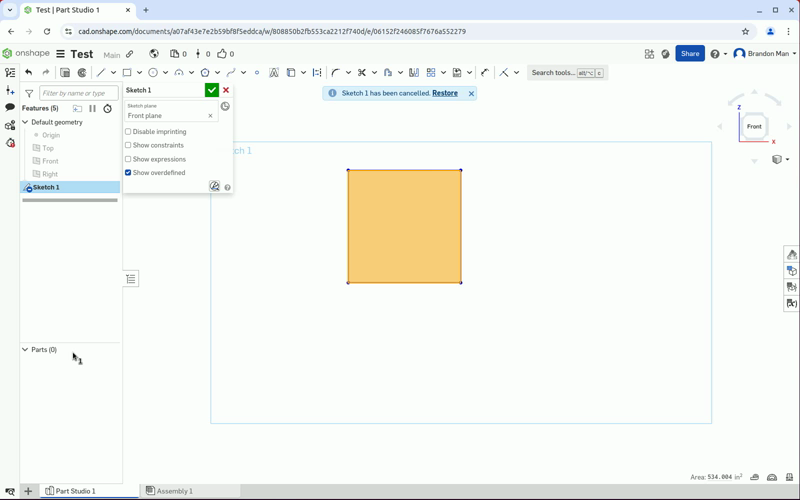
key(shift+y)
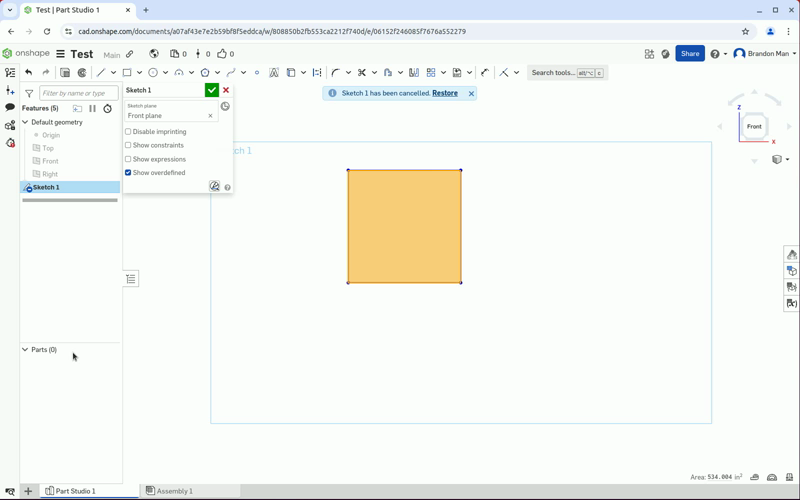
key(shift+e)
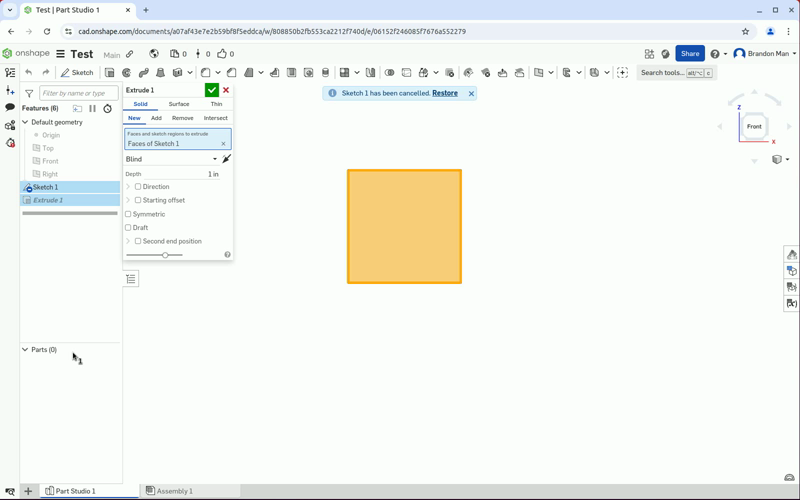
mouse_move(143, 106)
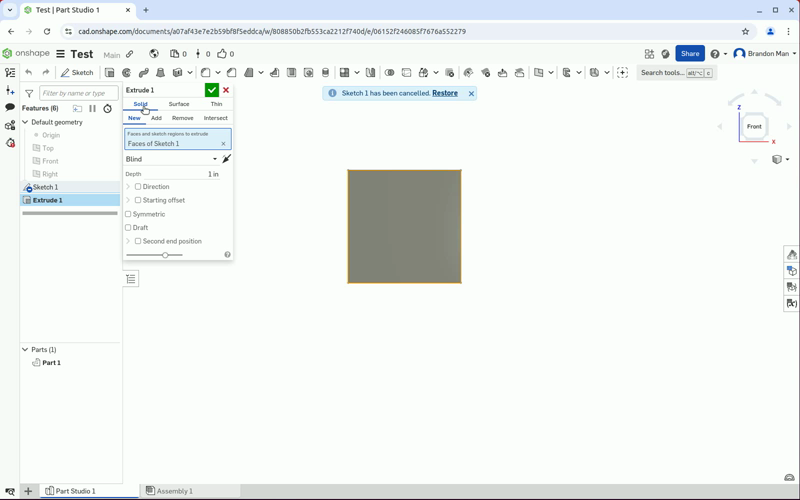
click(143, 106)
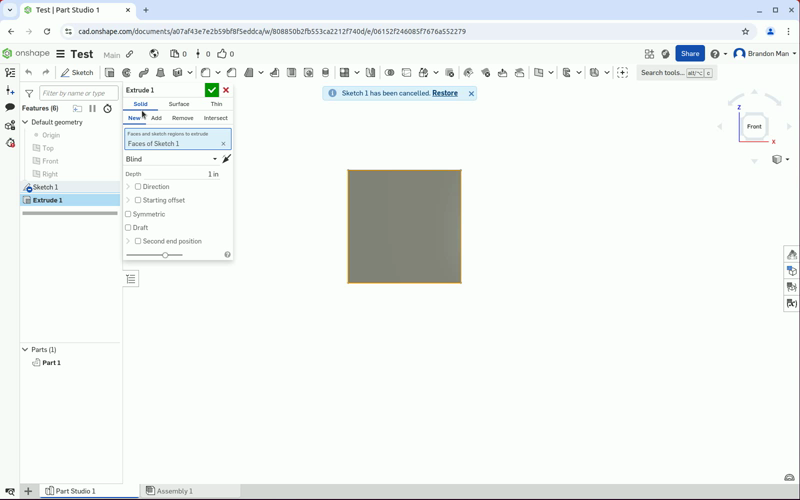
mouse_move(137, 120)
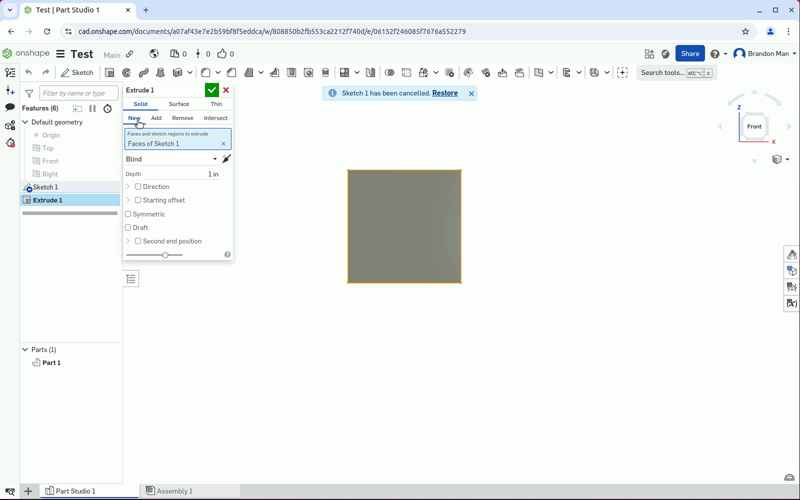
click(137, 120)
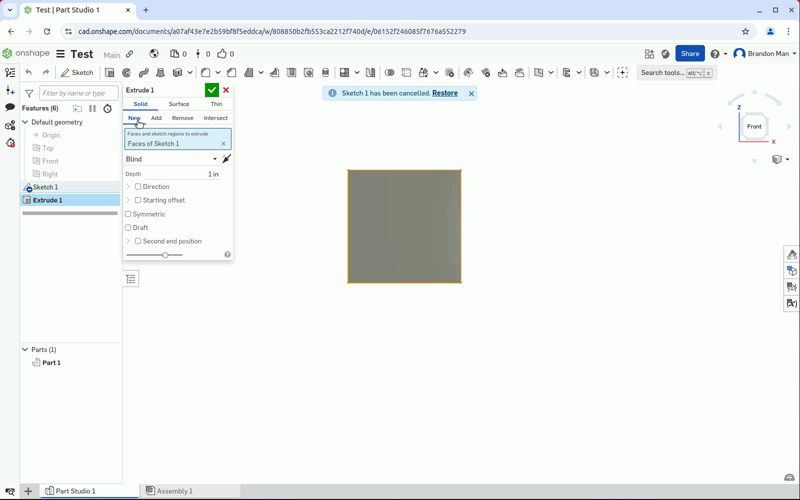
key(tab, 4)
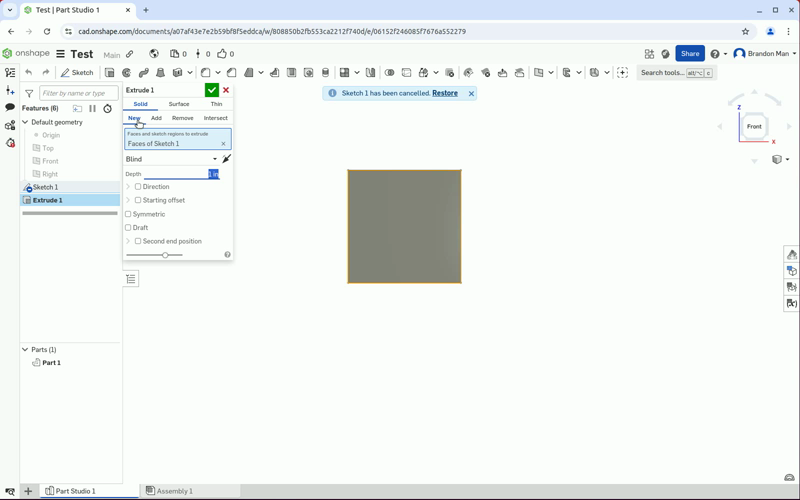
text(23.108)
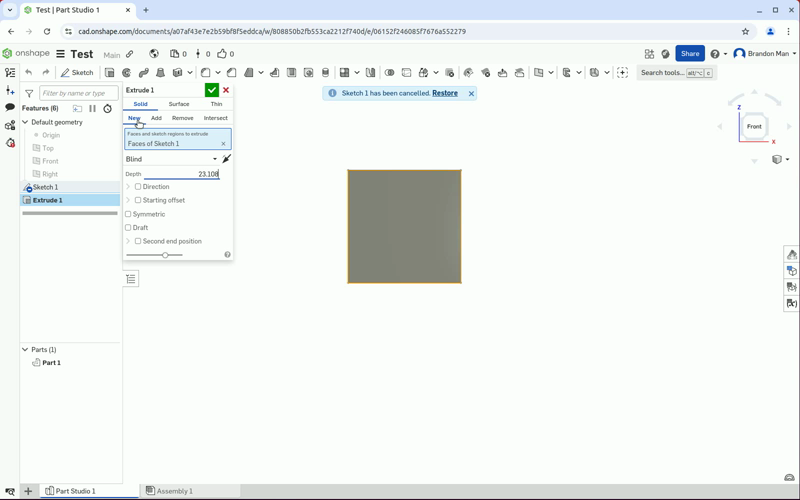
key(enter)
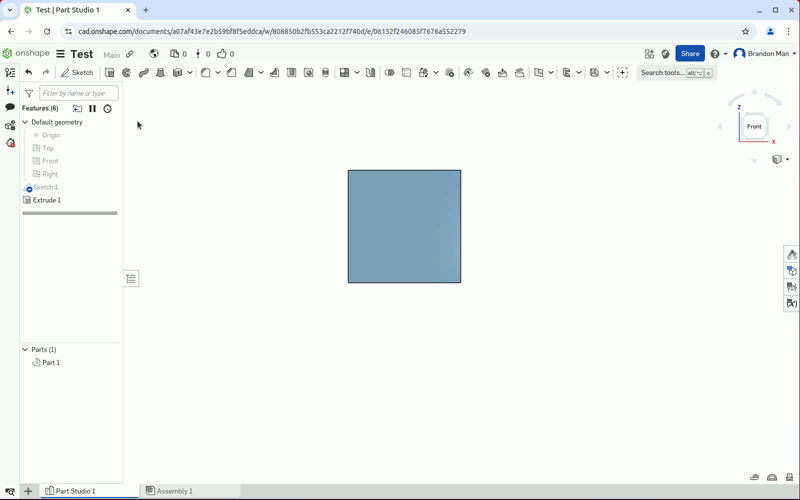
key(shift+h)
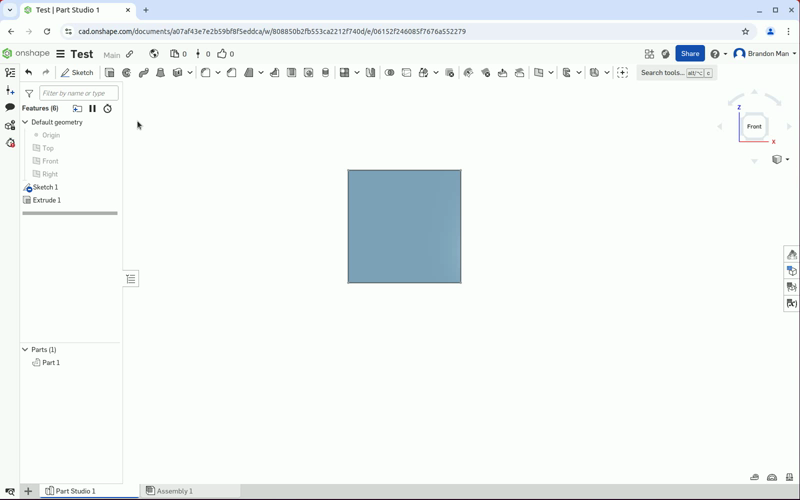
key(shift+h)
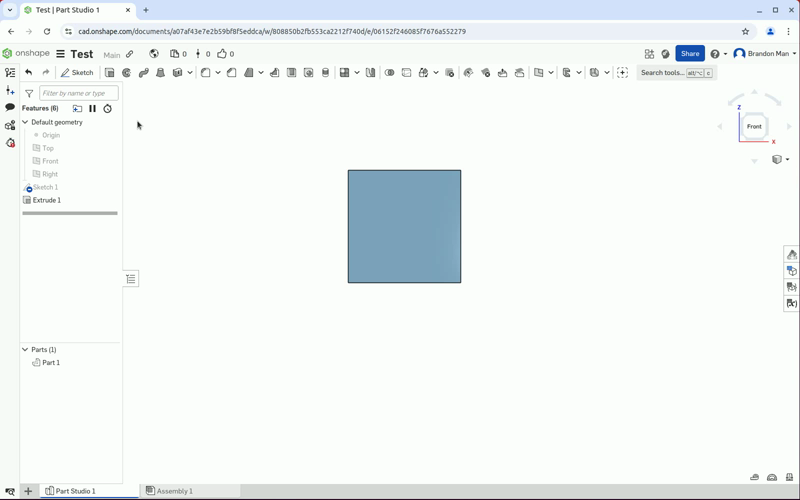
mouse_move(73, 189)
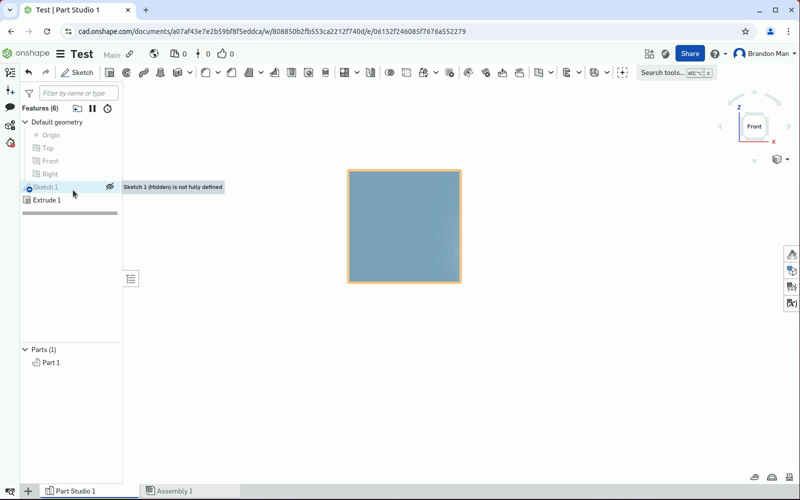
click(73, 189)
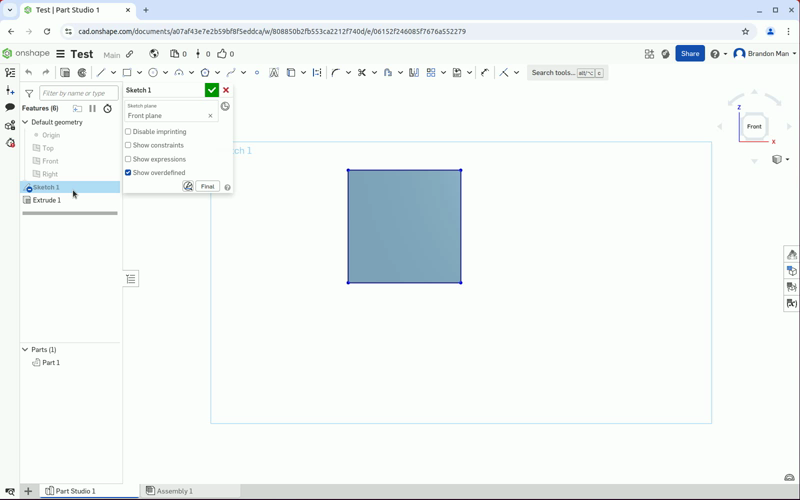
mouse_move(229, 92)
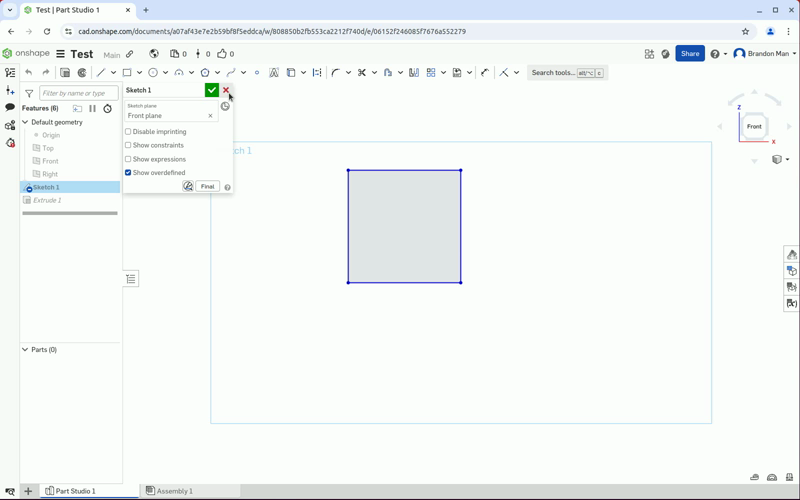
click(229, 92)
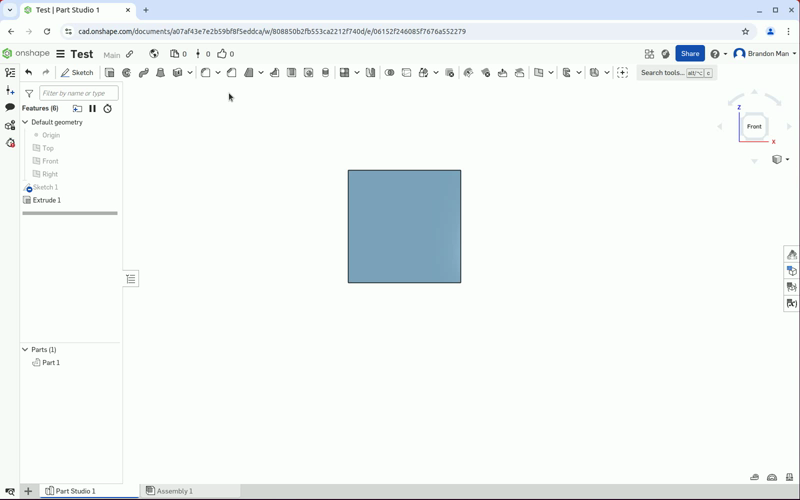
mouse_move(541, 75)
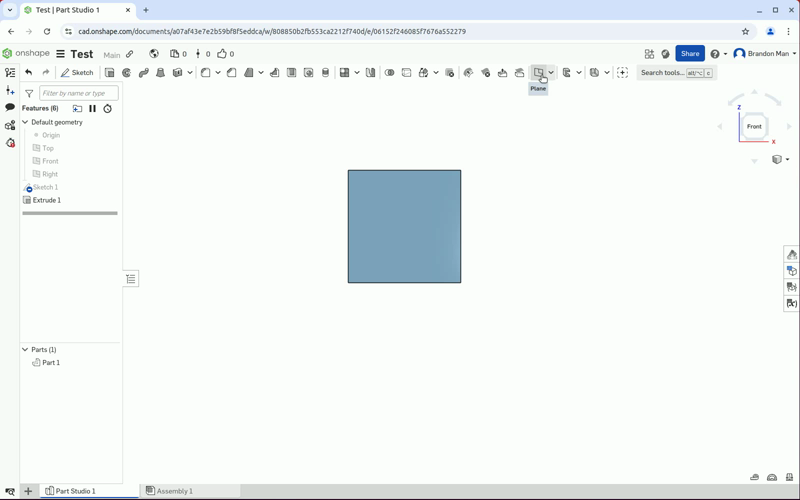
click(541, 75)
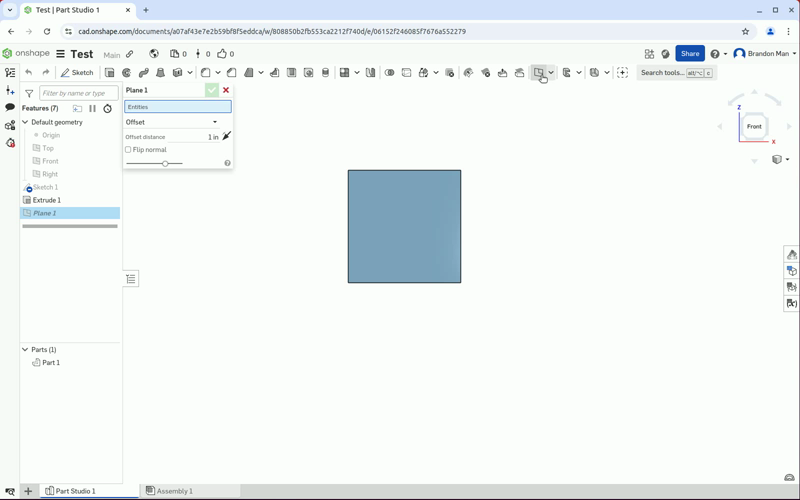
mouse_move(73, 163)
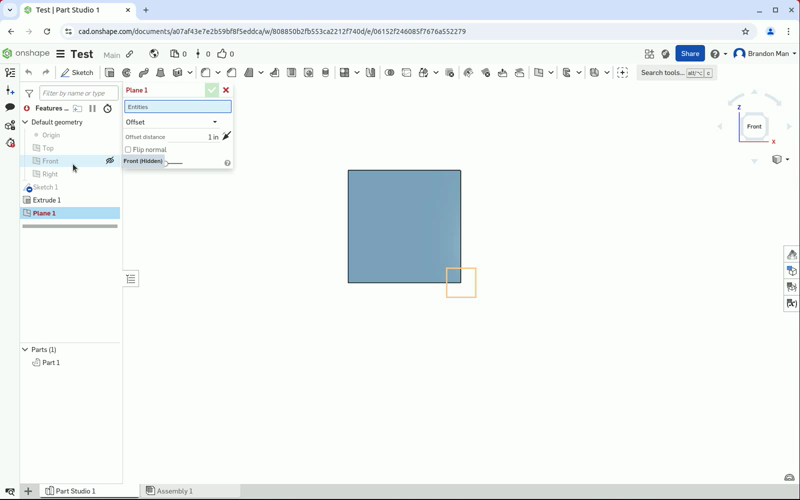
click(73, 163)
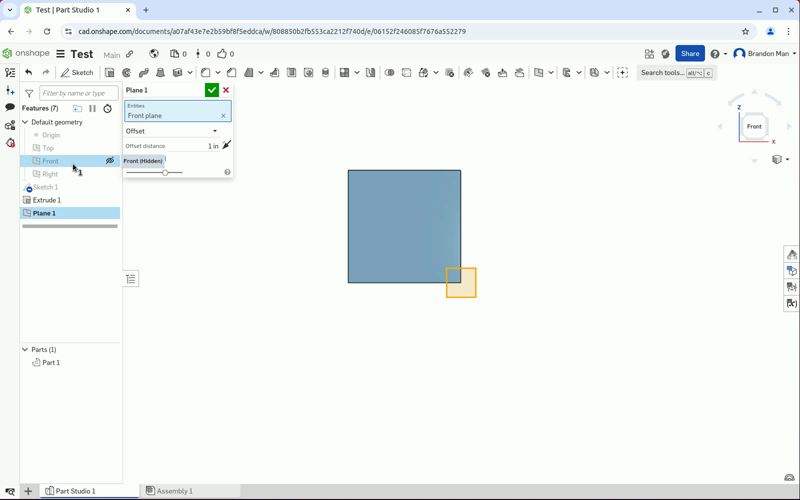
key(tab, 2)
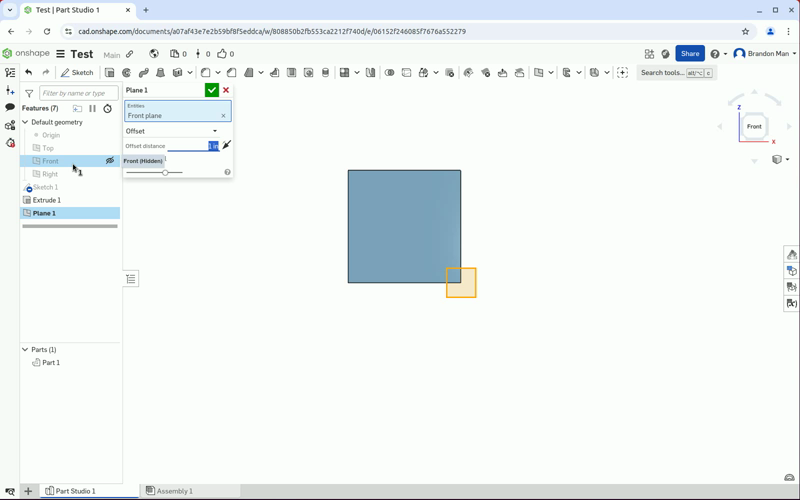
text(23.108)
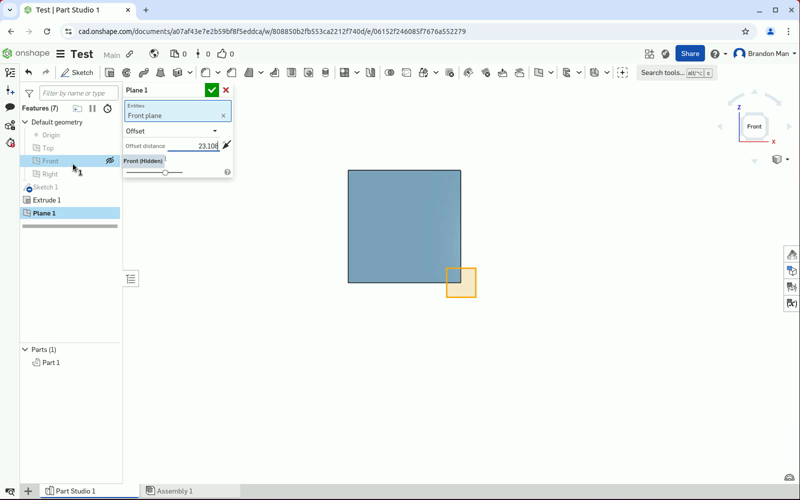
key(enter, 2)
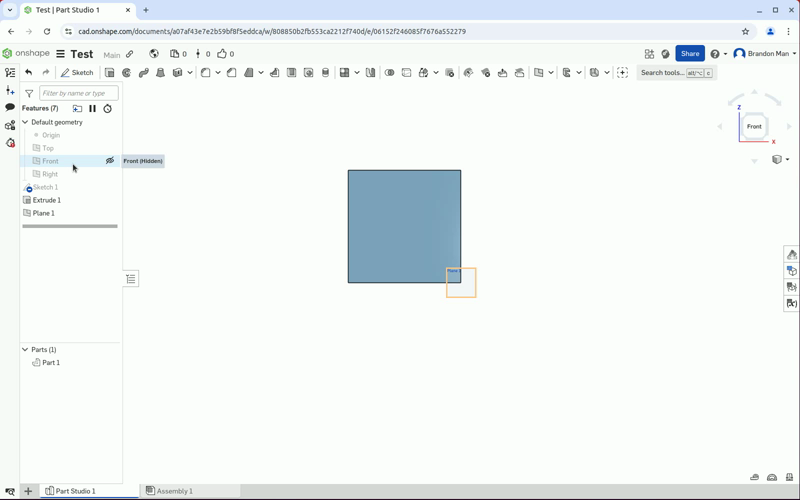
key(shift+s)
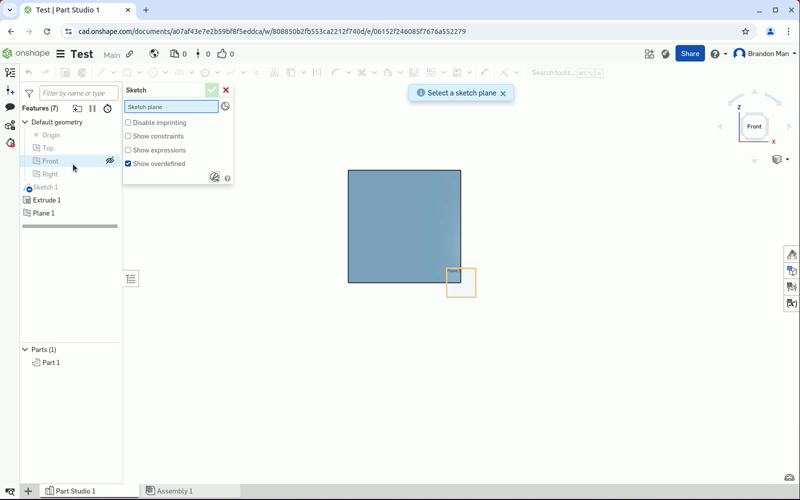
mouse_move(73, 215)
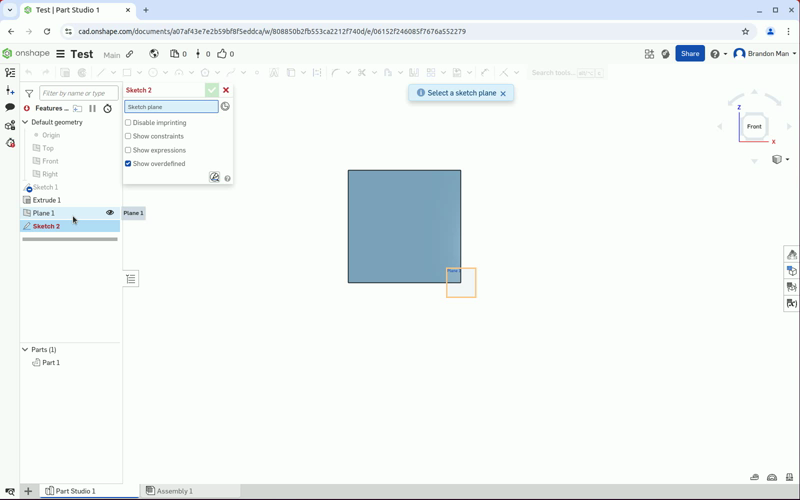
click(73, 215)
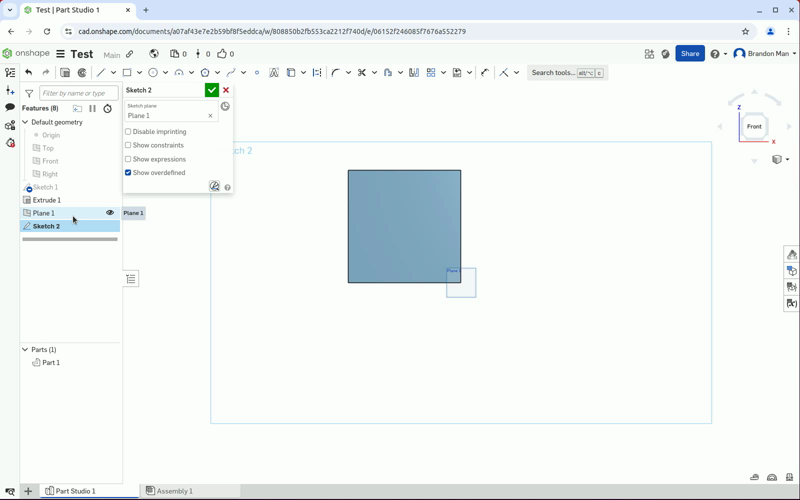
mouse_move(73, 352)
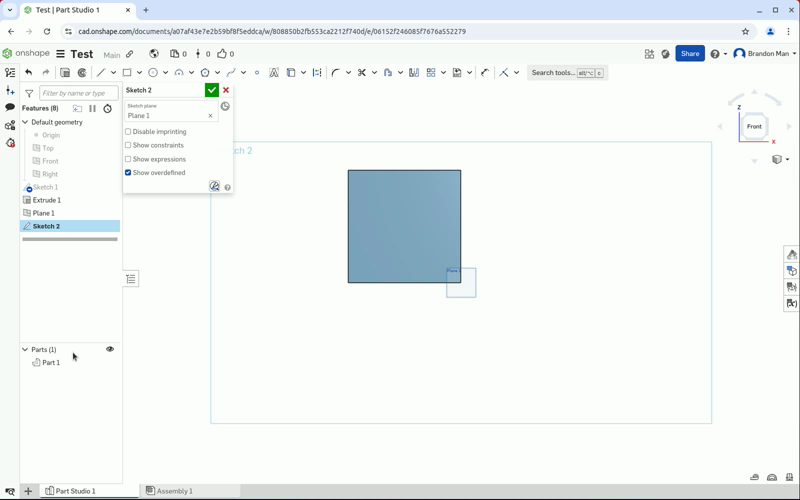
key(y)
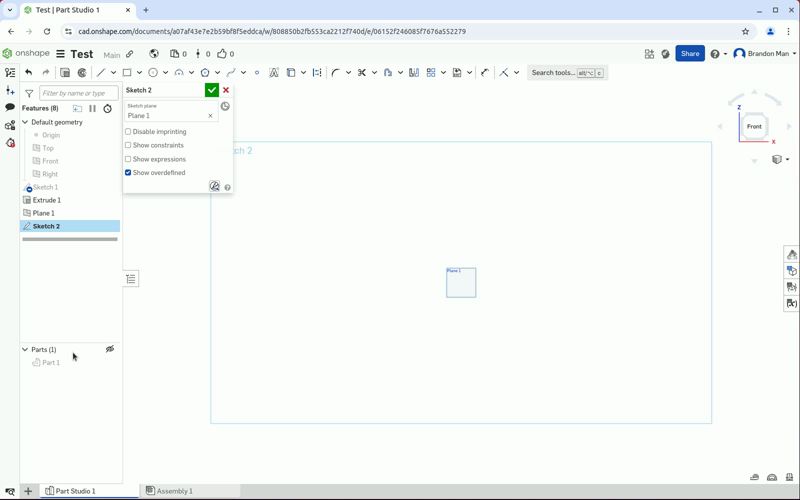
key(l)
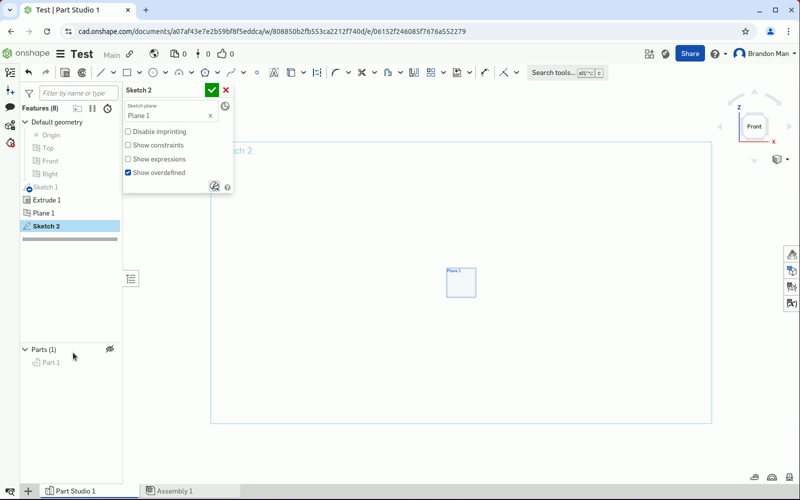
key_down(shift)
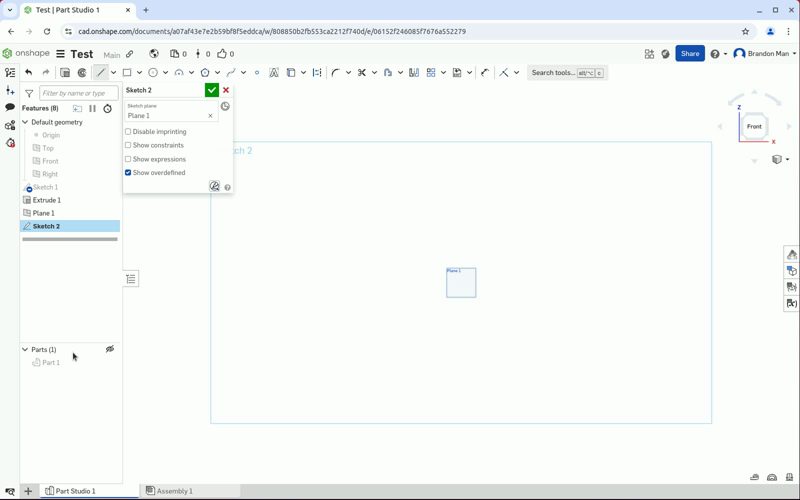
mouse_move(404, 226)
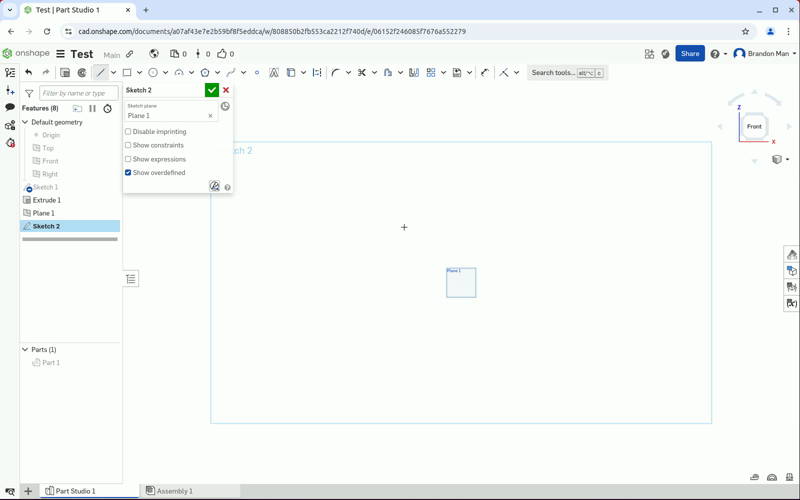
click(404, 226)
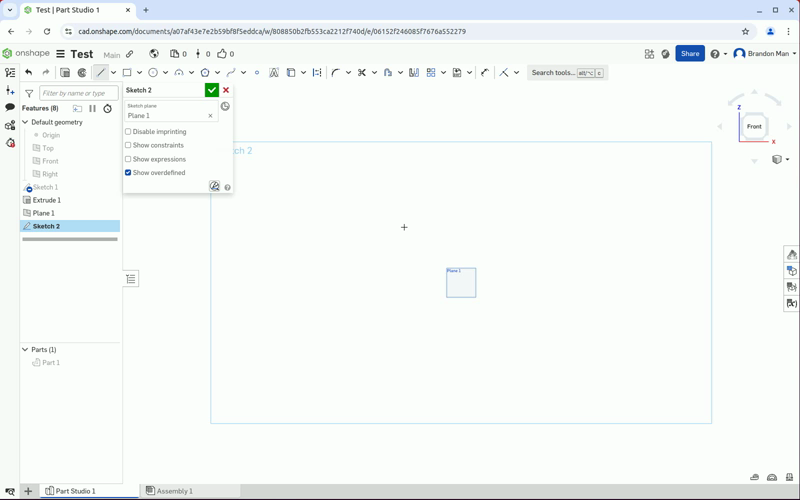
key_up(shift)
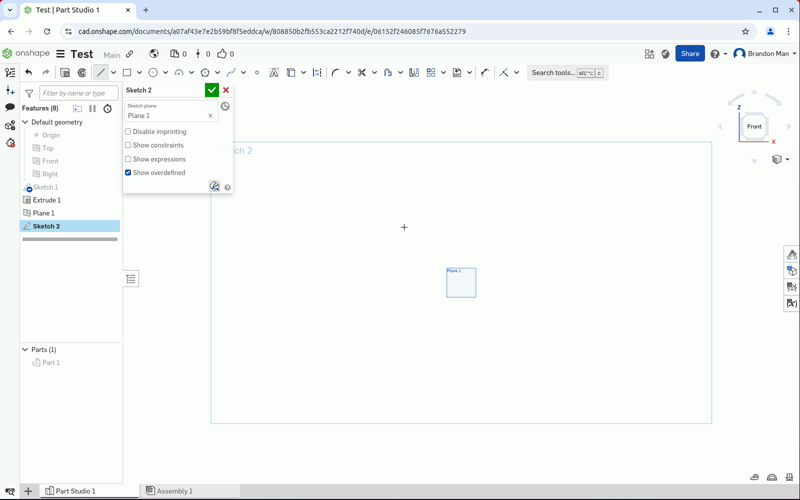
key_down(shift)
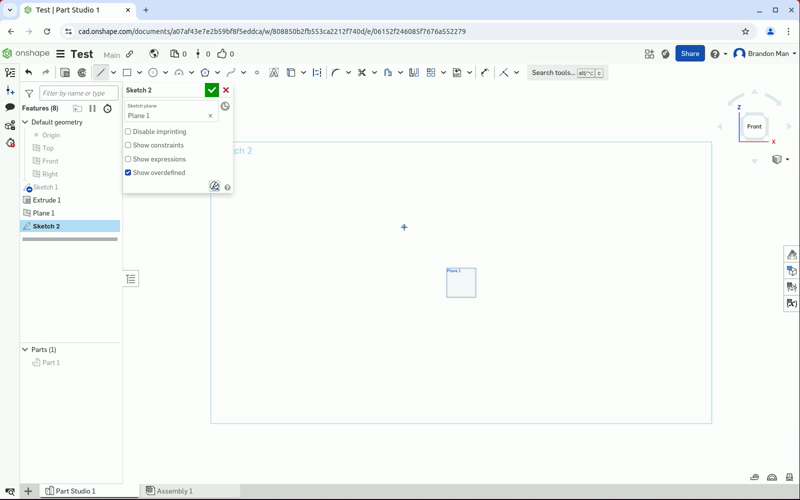
mouse_move(434, 226)
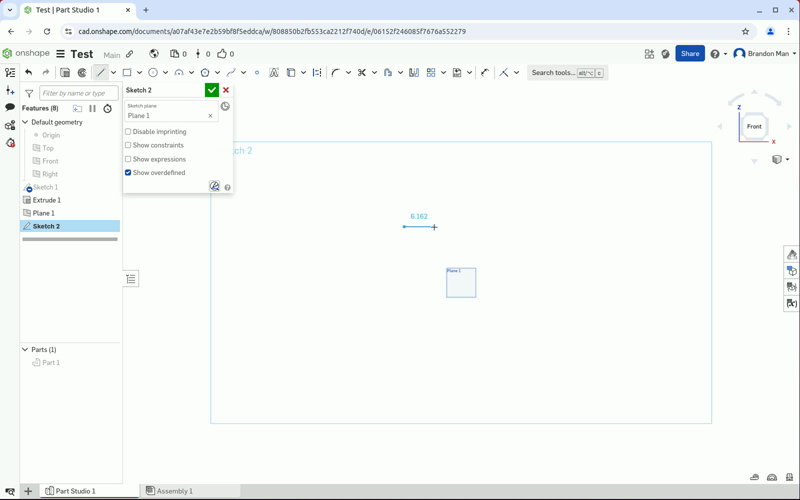
mouse_move(461, 226)
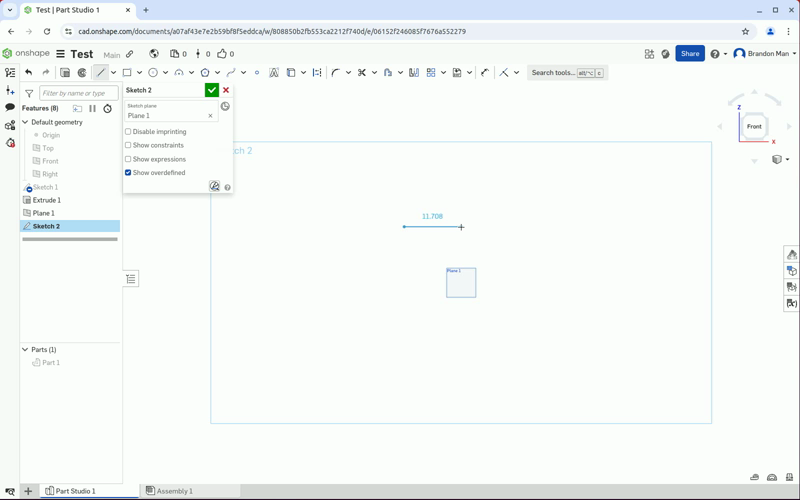
click(461, 226)
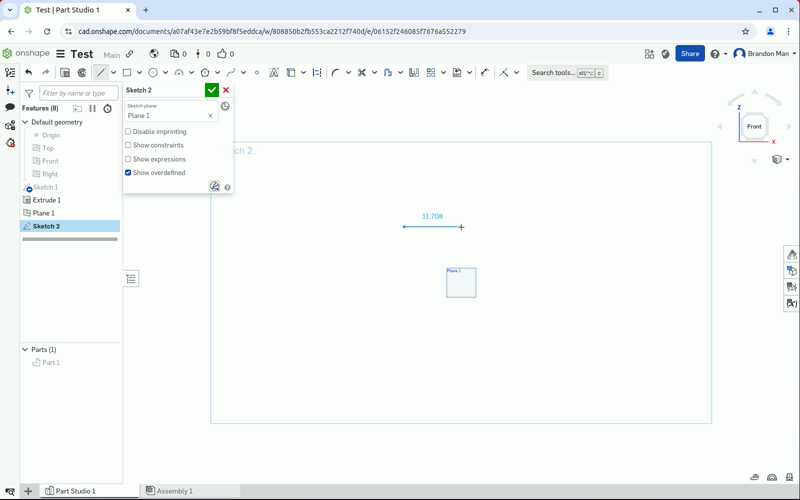
key_up(shift)
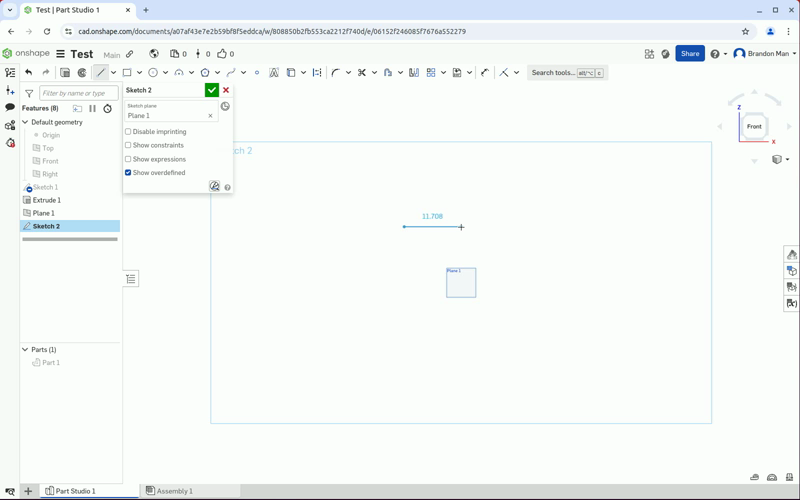
key_down(shift)
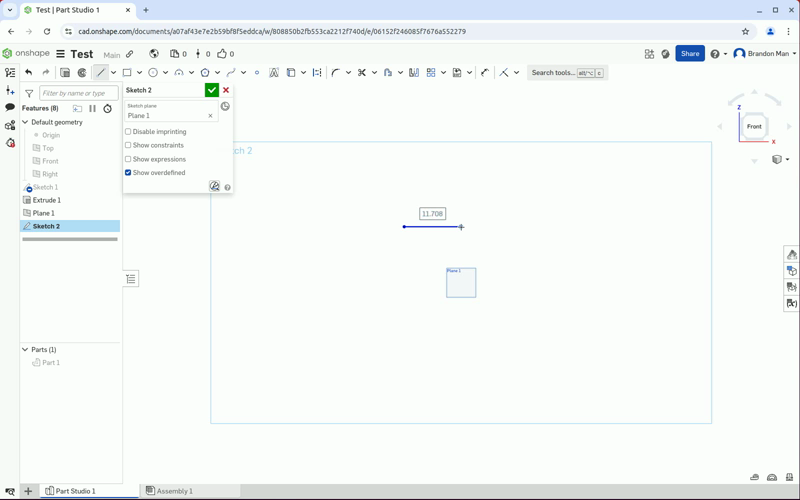
mouse_move(491, 226)
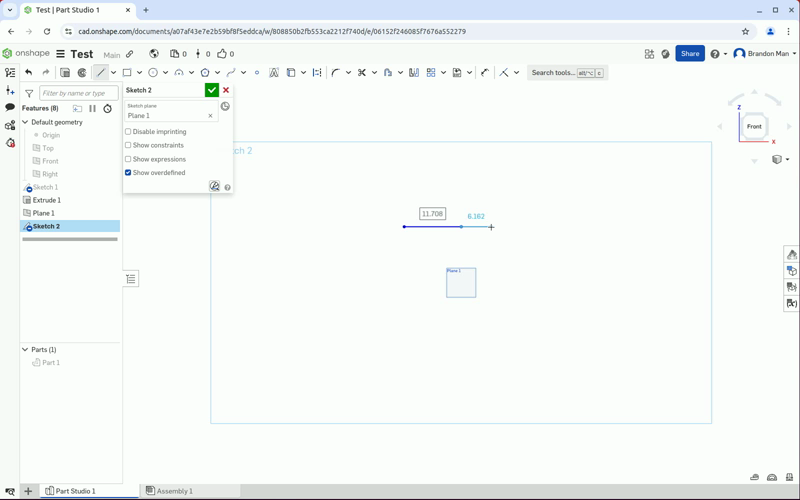
mouse_move(461, 169)
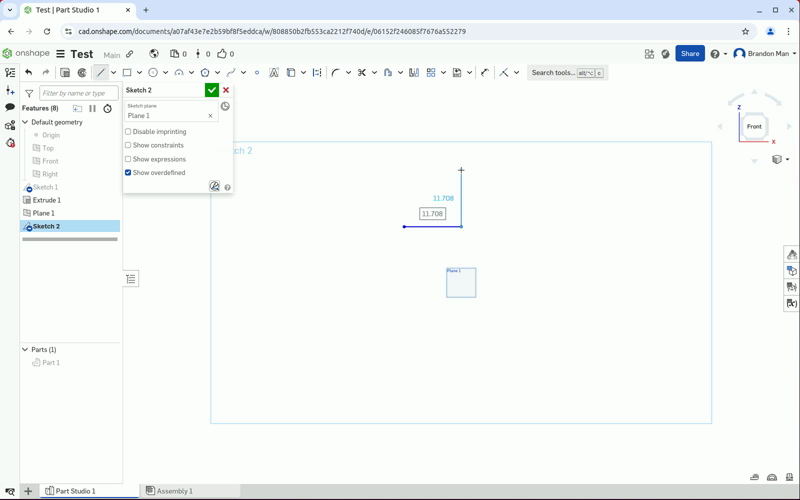
click(461, 169)
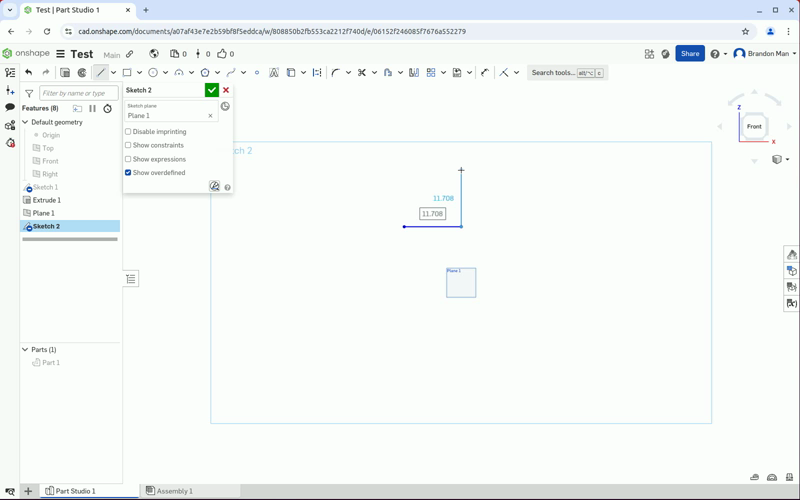
key_up(shift)
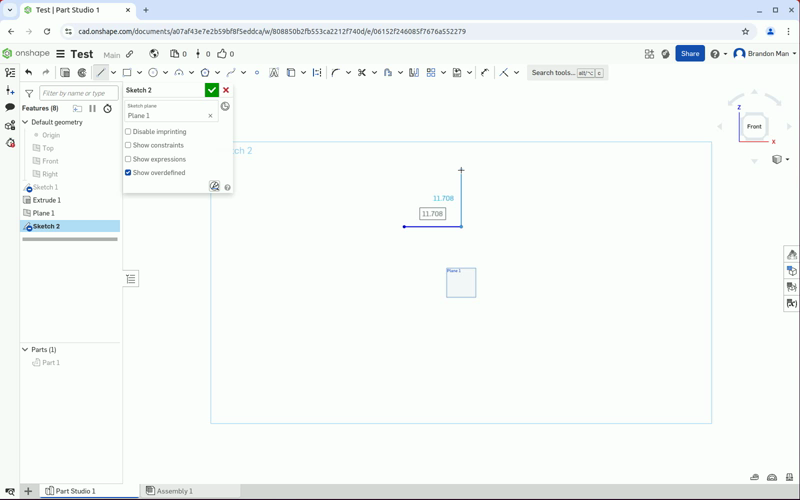
key_down(shift)
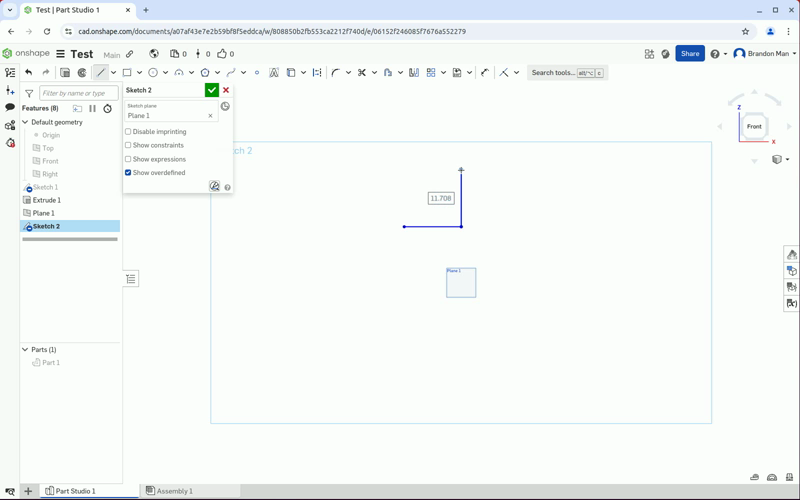
mouse_move(491, 169)
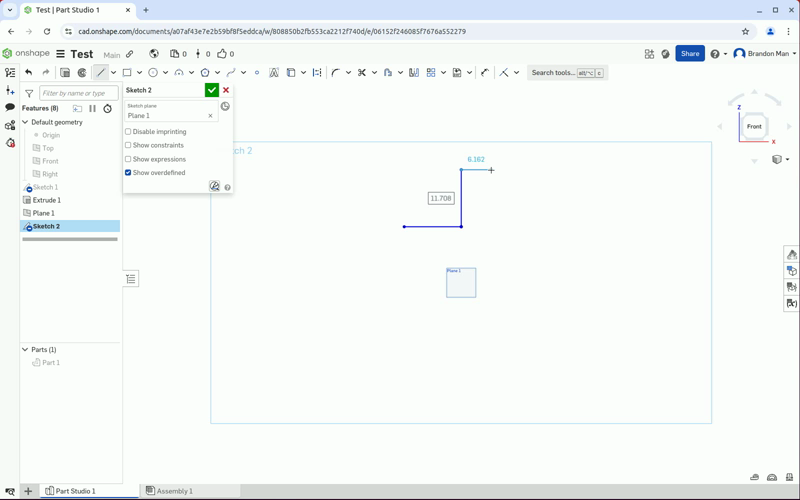
mouse_move(404, 169)
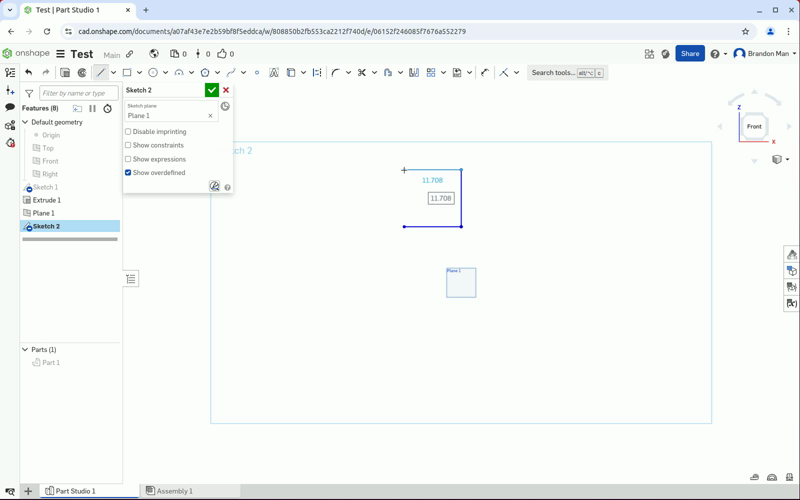
click(404, 169)
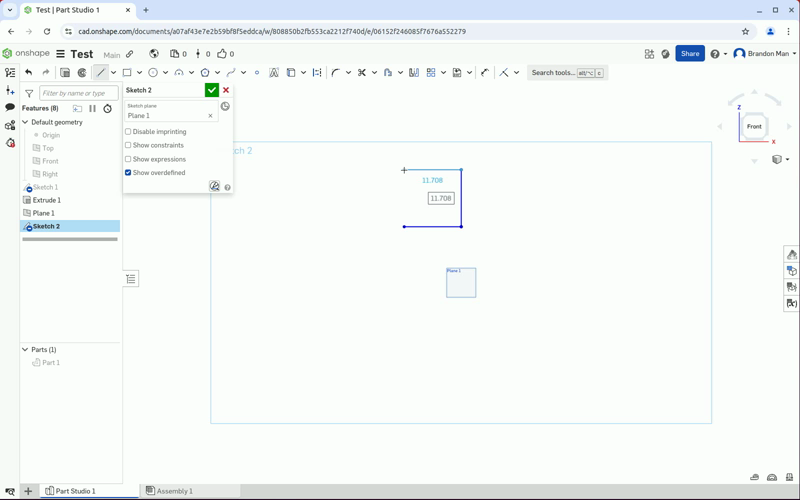
key_up(shift)
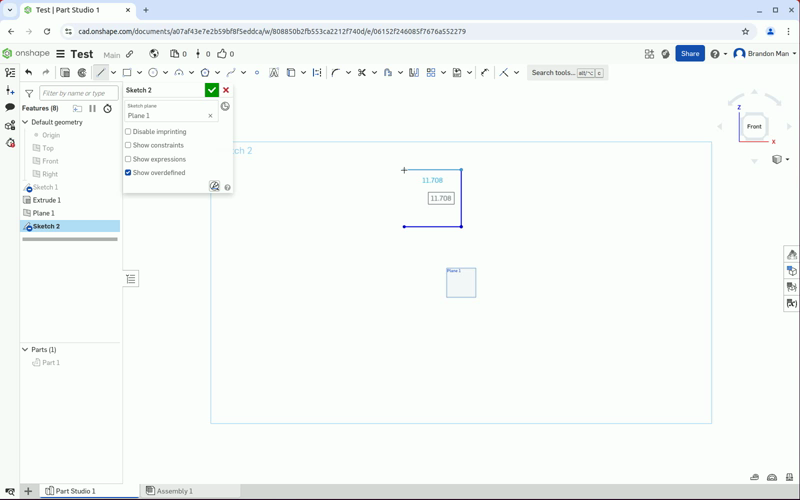
mouse_move(434, 169)
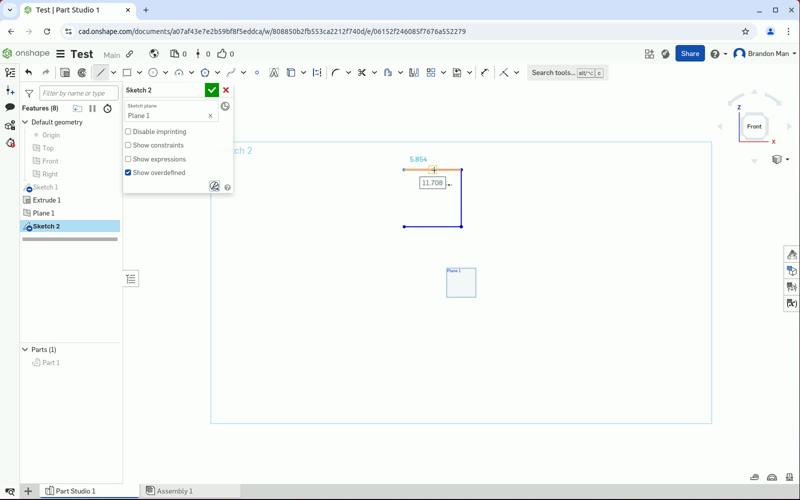
key_down(shift)
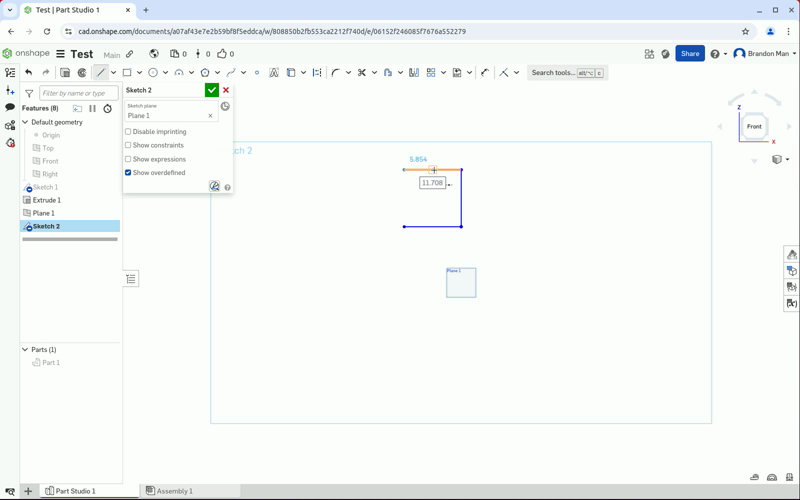
mouse_move(404, 226)
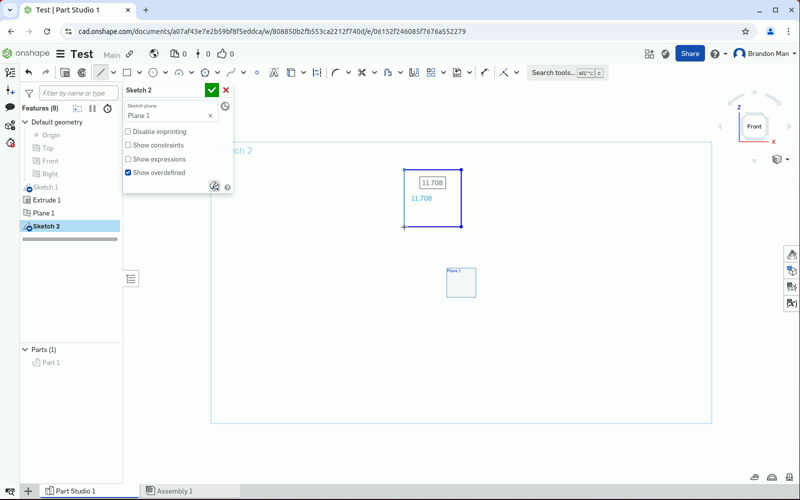
key_up(shift)
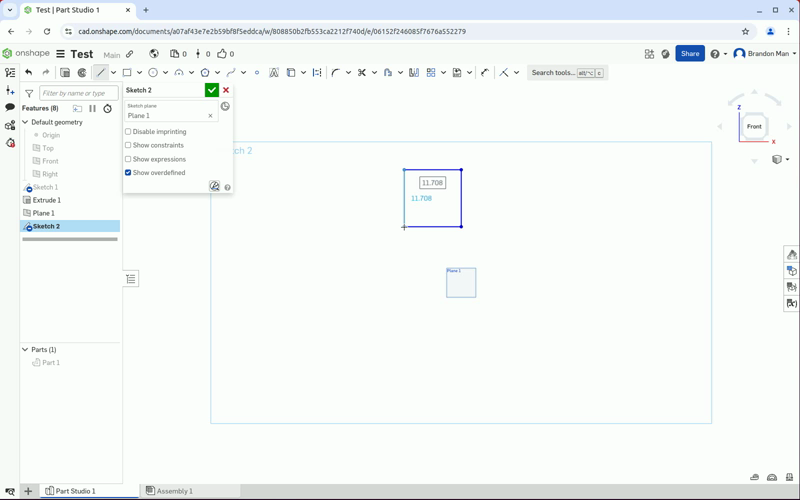
click(404, 226)
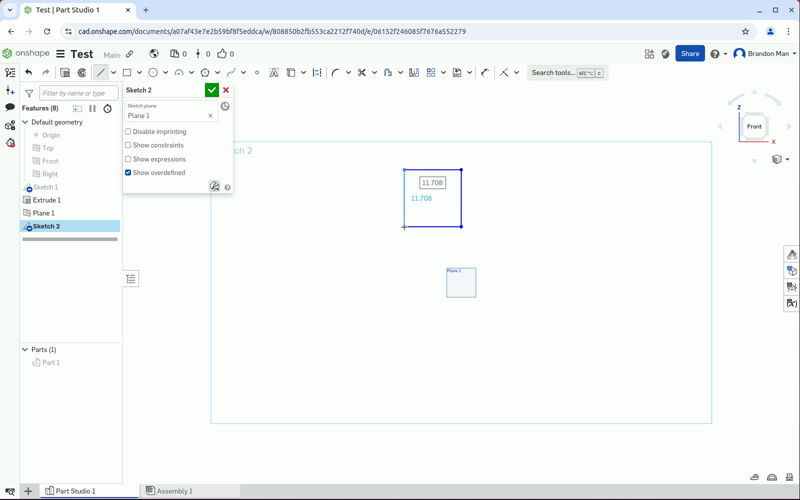
key(esc)
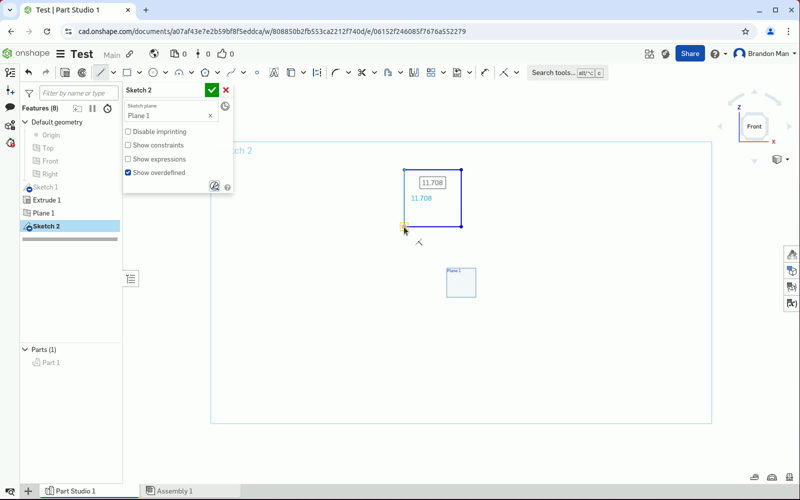
mouse_move(438, 175)
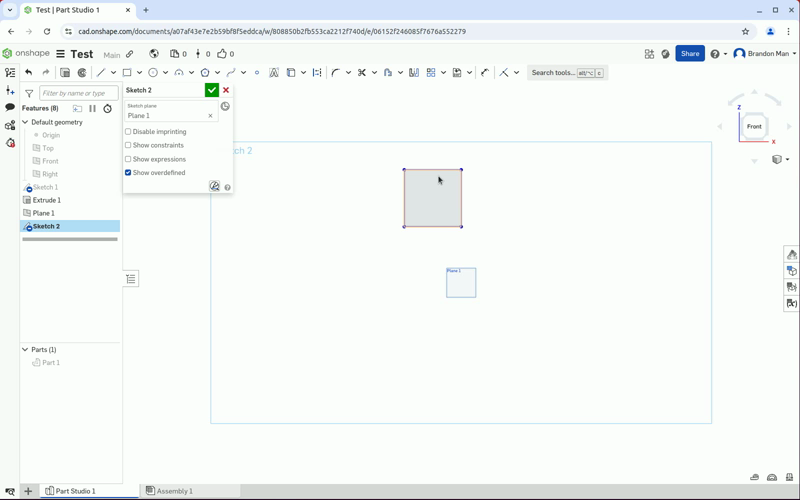
click(438, 175)
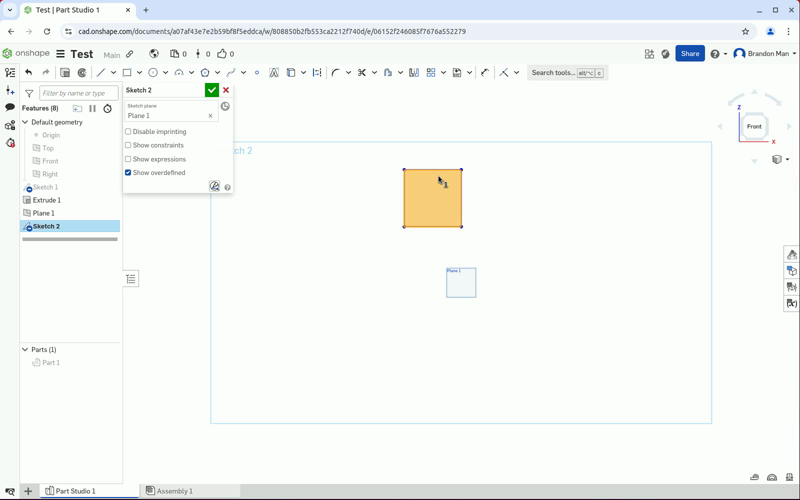
mouse_move(73, 352)
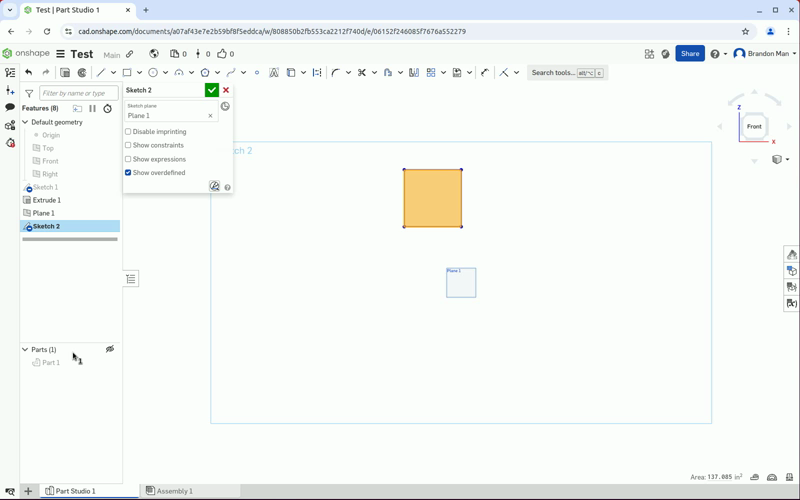
key(shift+y)
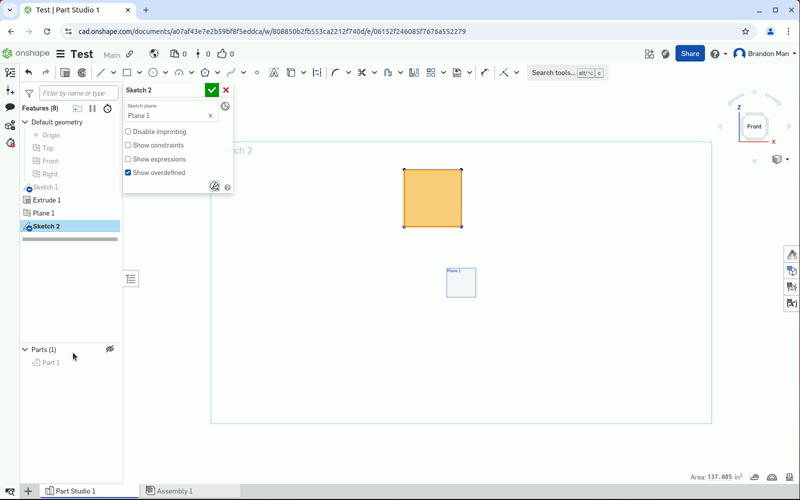
key(shift+e)
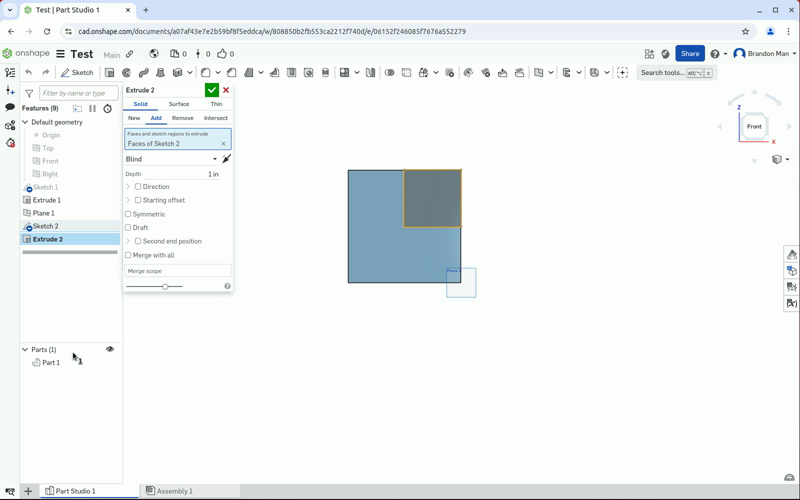
mouse_move(143, 106)
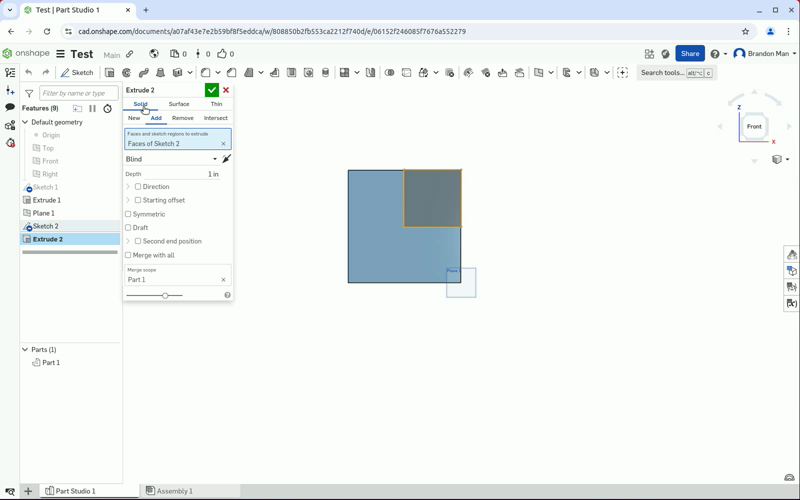
click(143, 106)
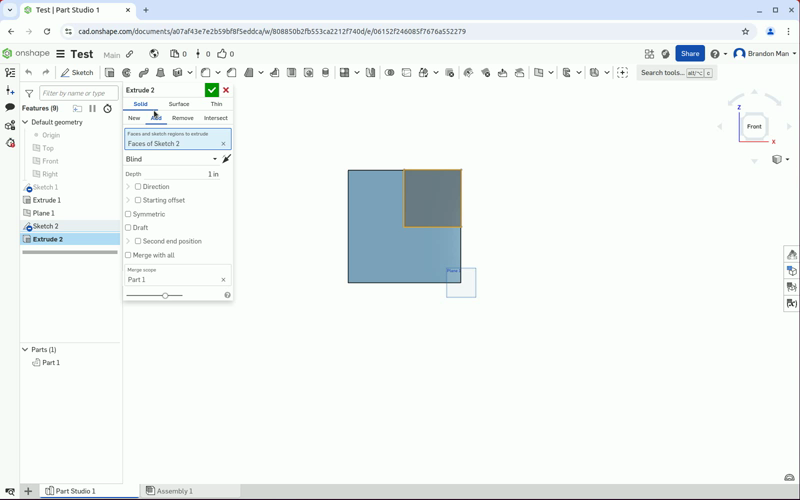
mouse_move(186, 120)
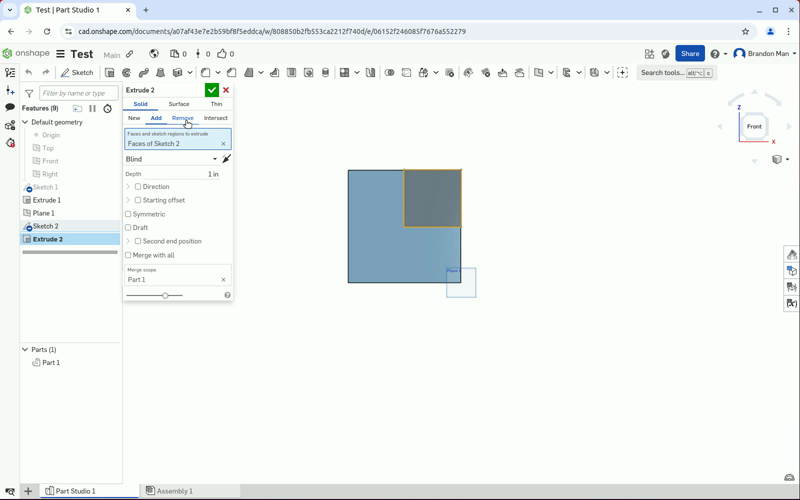
click(186, 120)
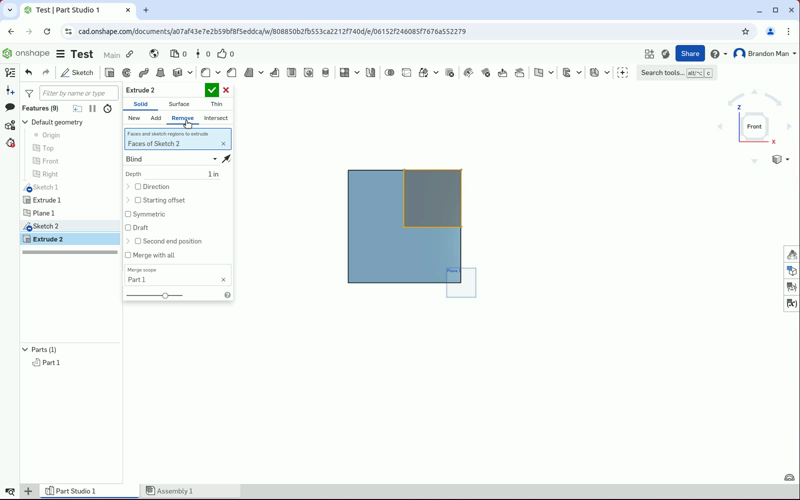
key(tab, 4)
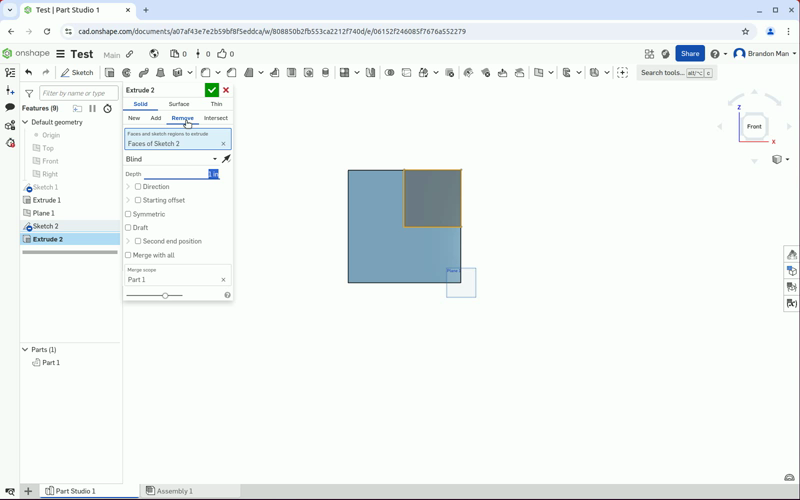
text(11.554)
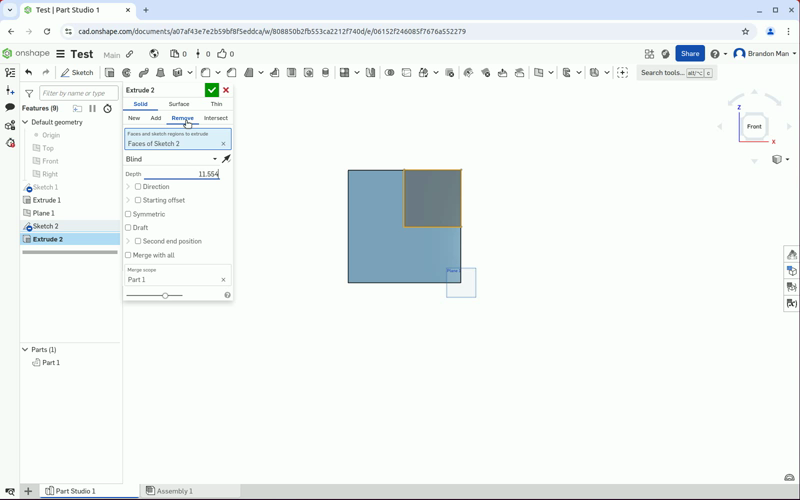
key(tab, 6)
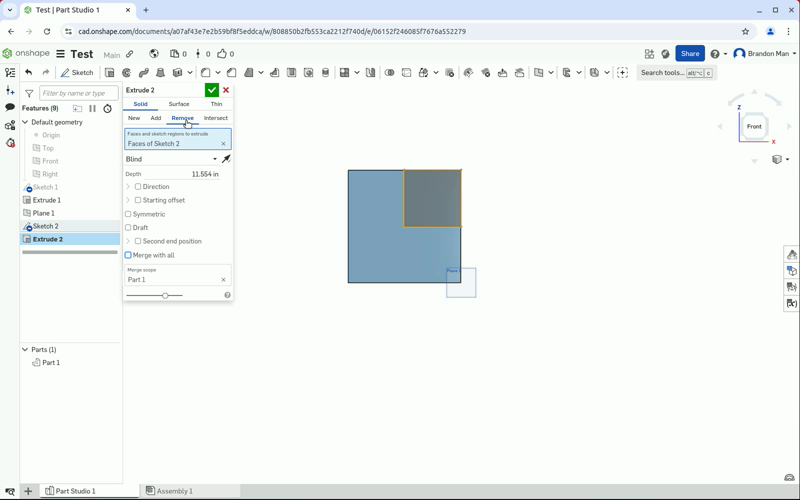
key(space)
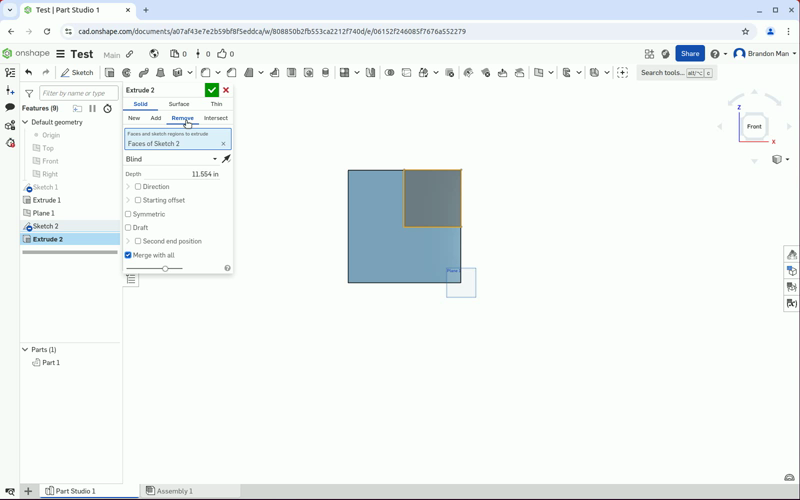
key(enter)
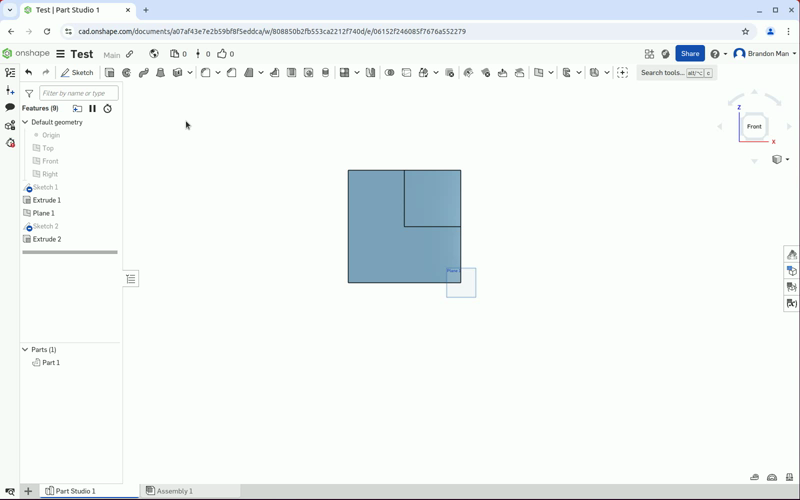
key(shift+h)
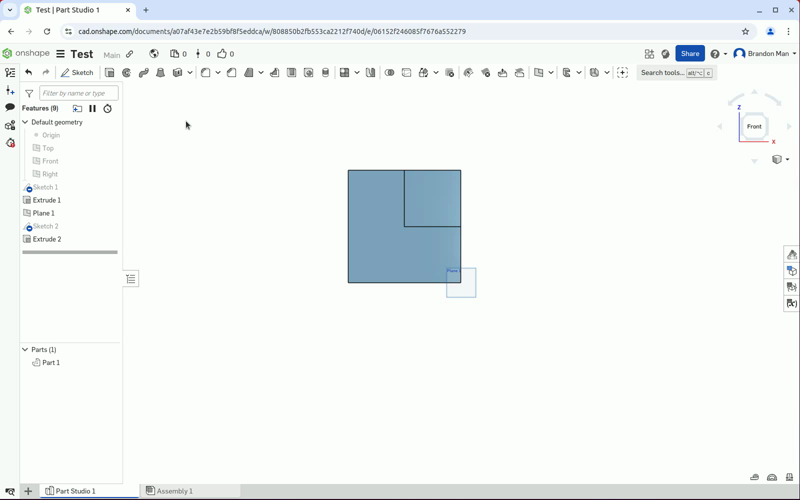
key(shift+h)
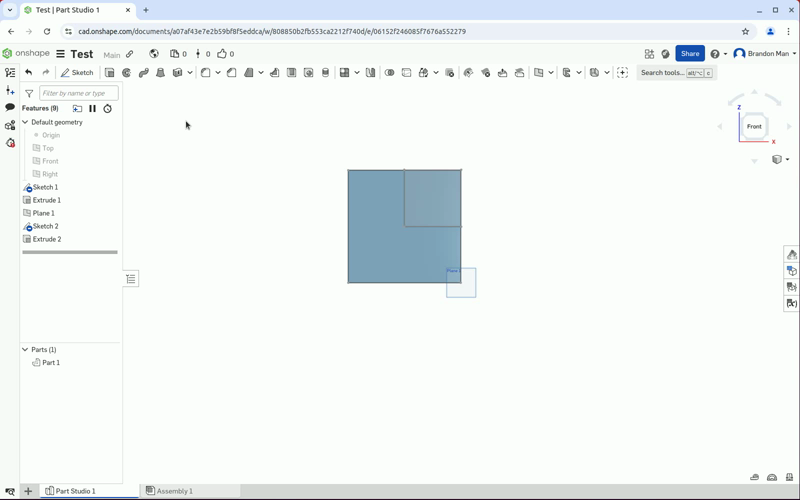
key(shift+7)
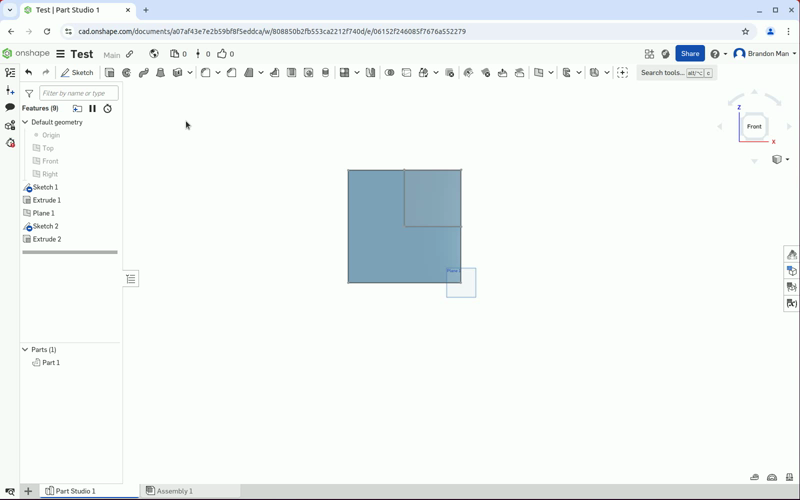
key(left, 2)
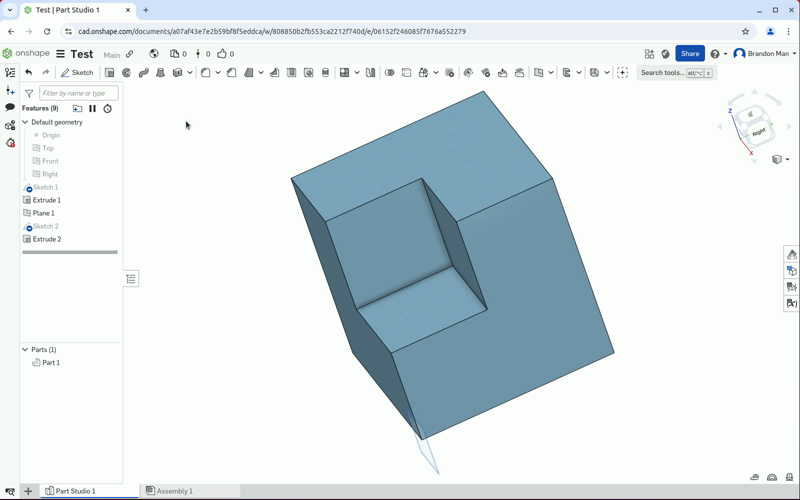
key(down, 2)
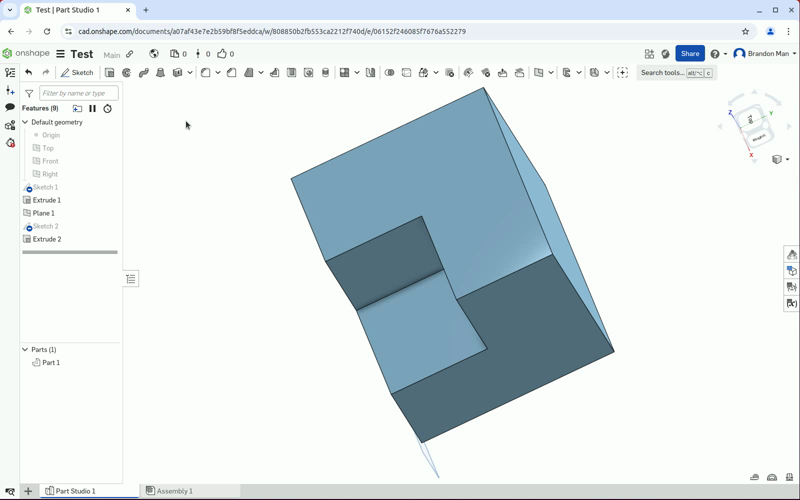
key(up, 2)
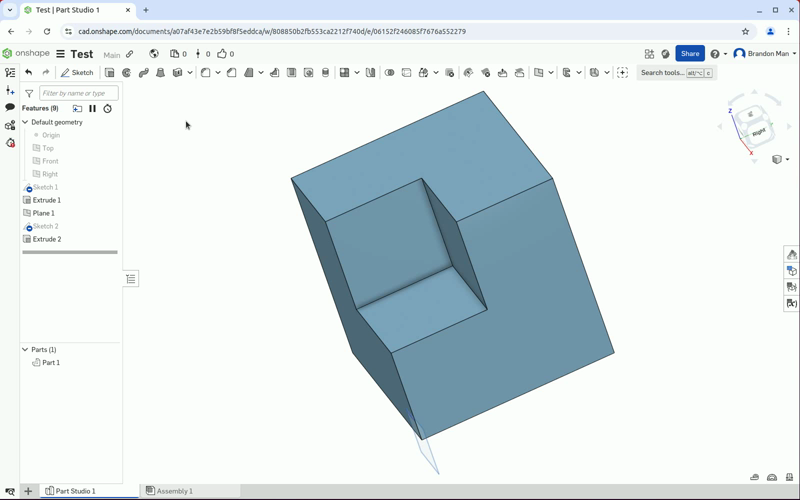
key(right, 2)
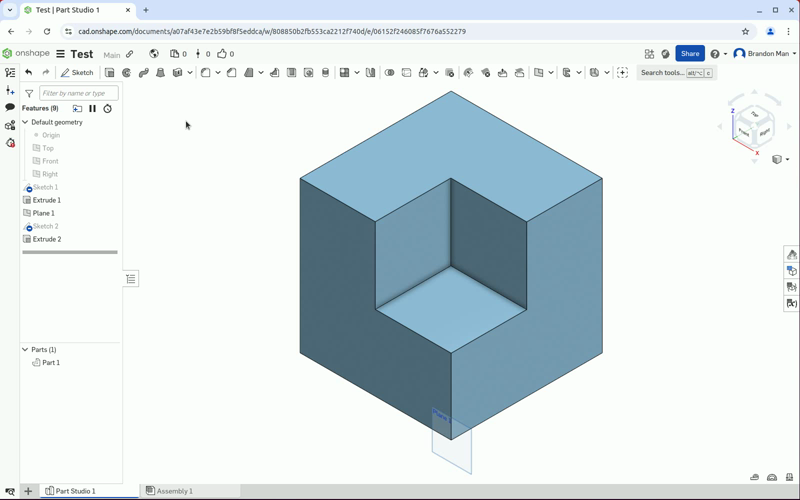
mouse_move(73, 189)
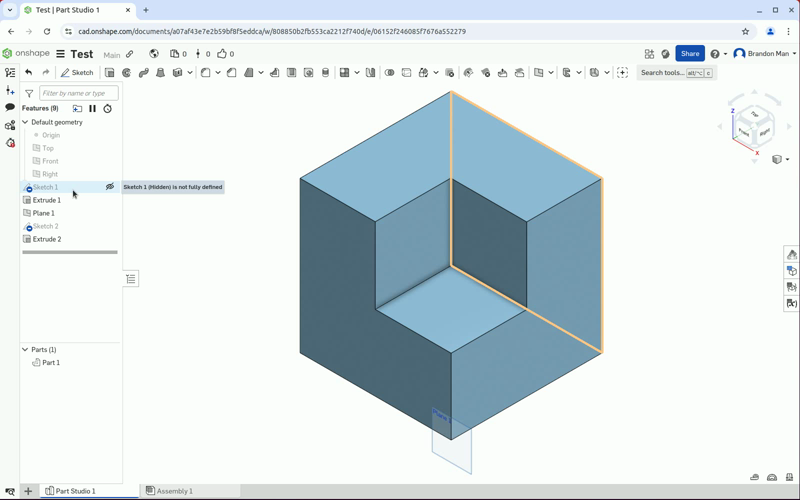
click(73, 189)